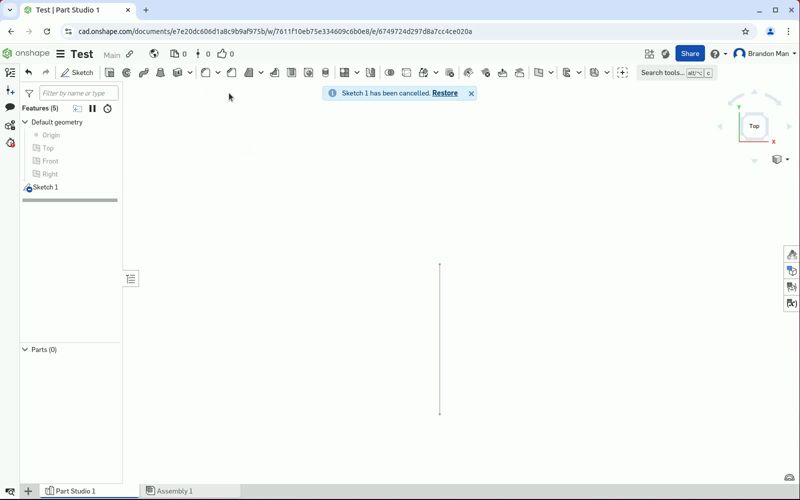
key(shift+h)
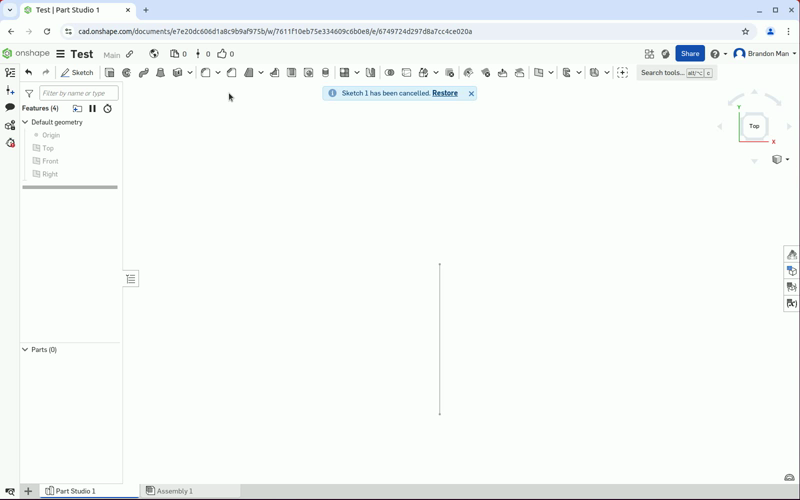
key(shift+s)
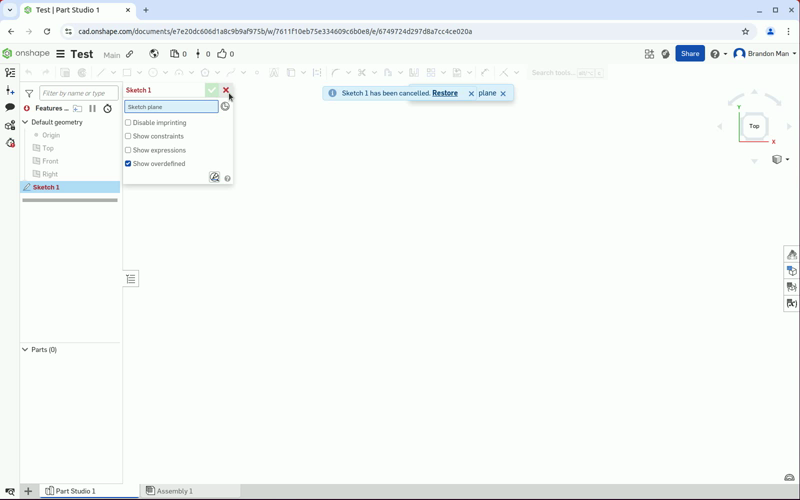
mouse_move(73, 150)
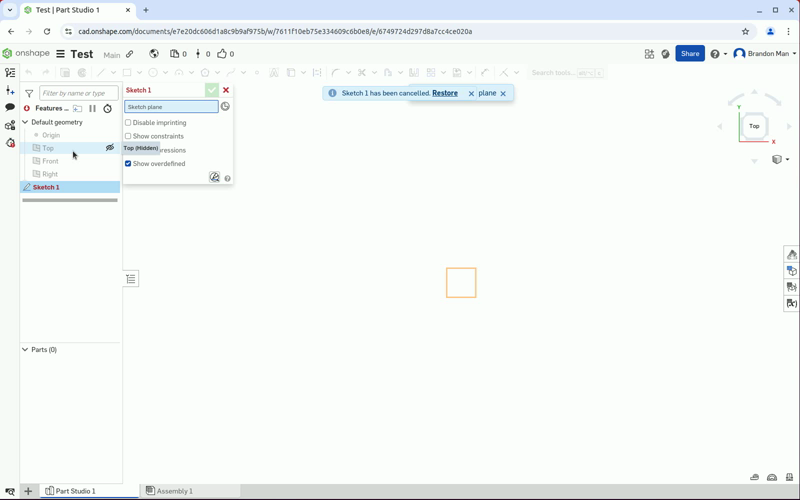
click(73, 150)
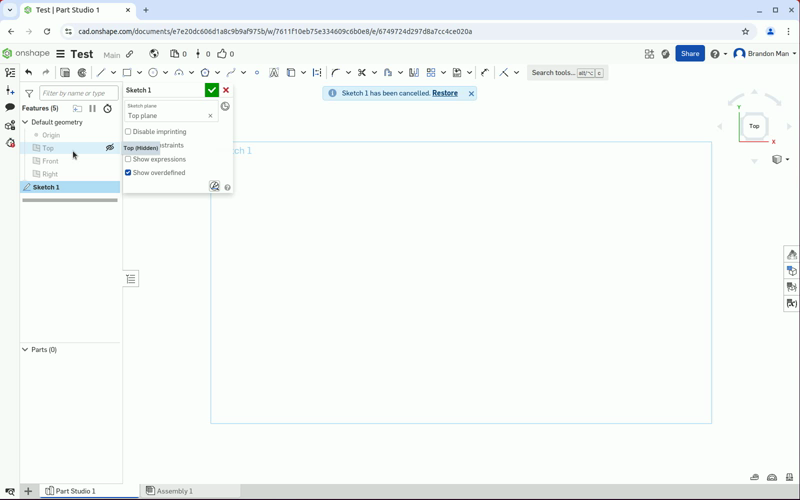
mouse_move(73, 352)
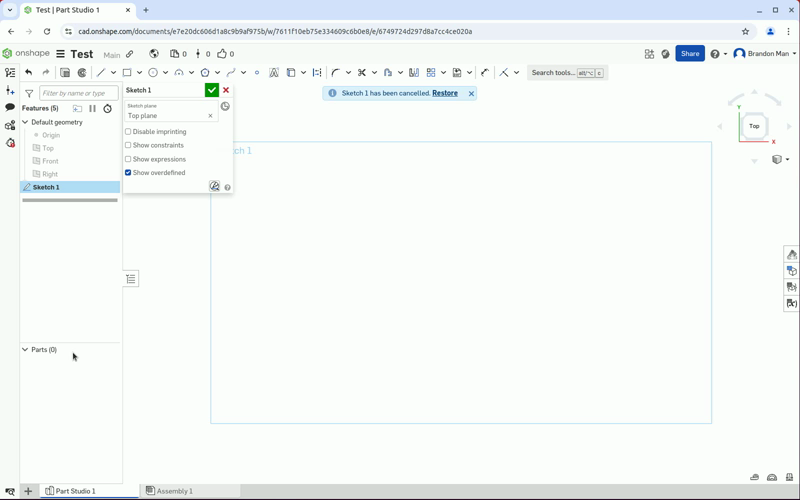
key(y)
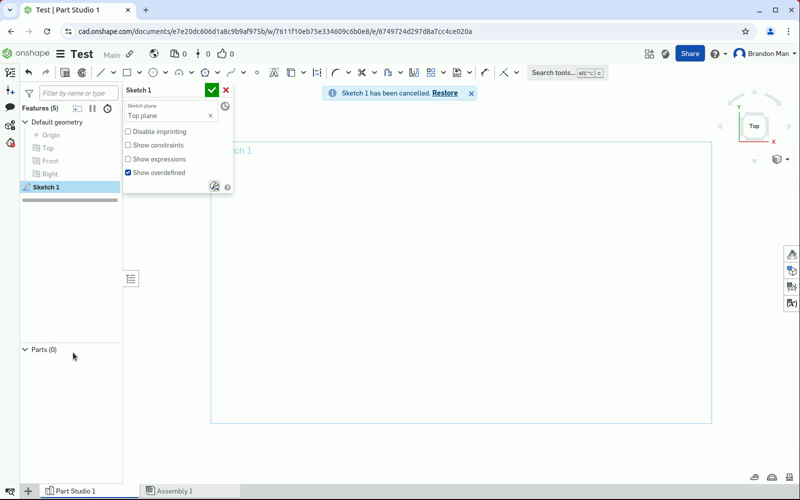
key(l)
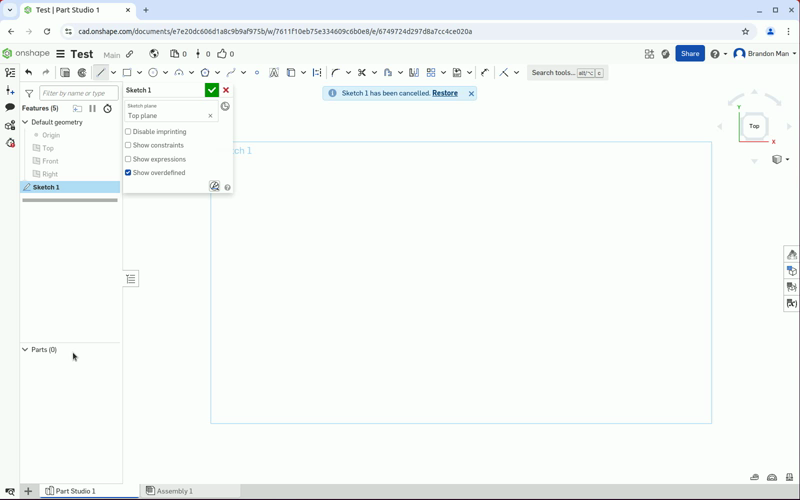
key_down(shift)
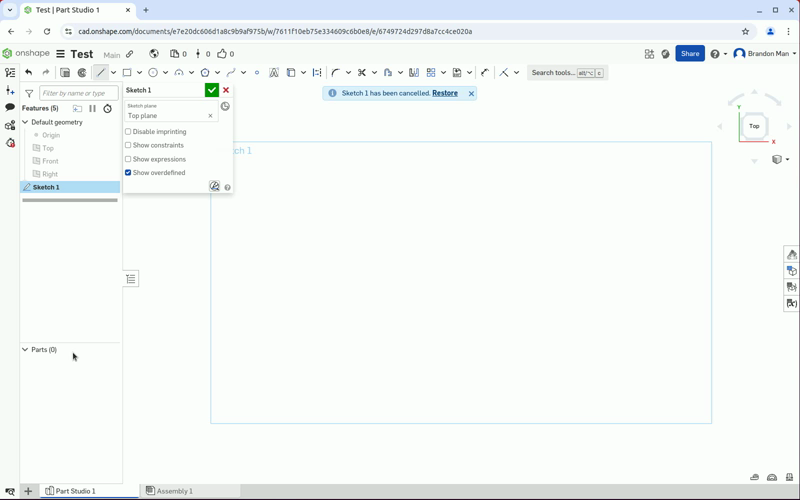
mouse_move(348, 395)
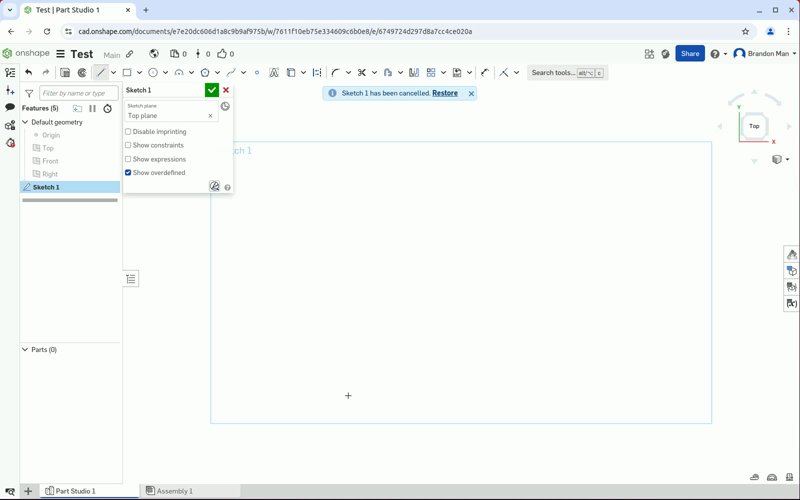
click(348, 395)
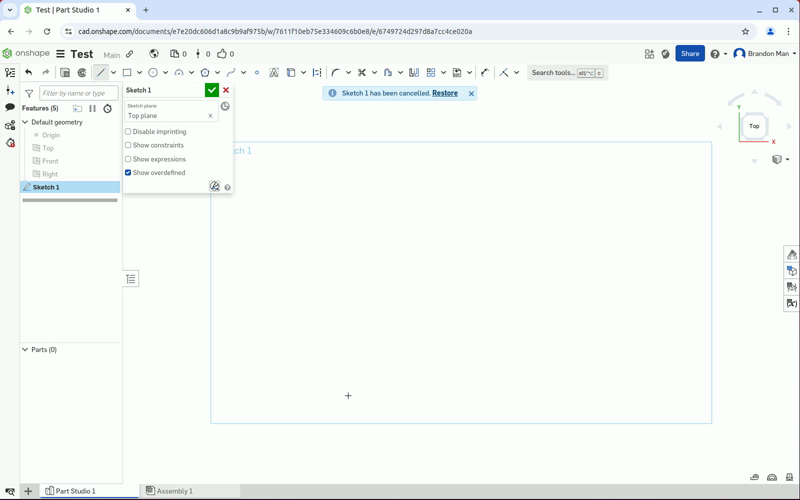
key_up(shift)
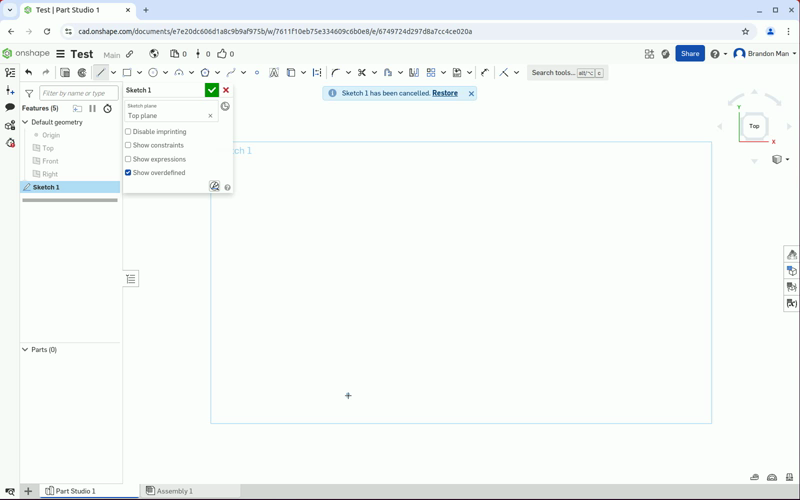
key_down(shift)
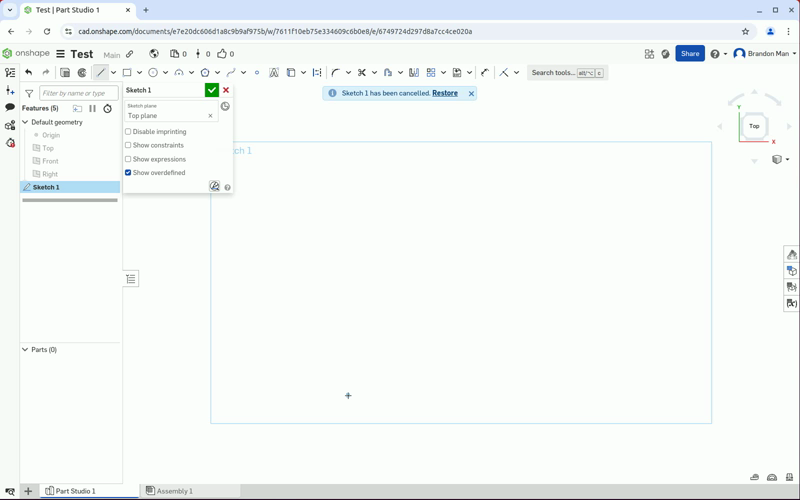
mouse_move(572, 395)
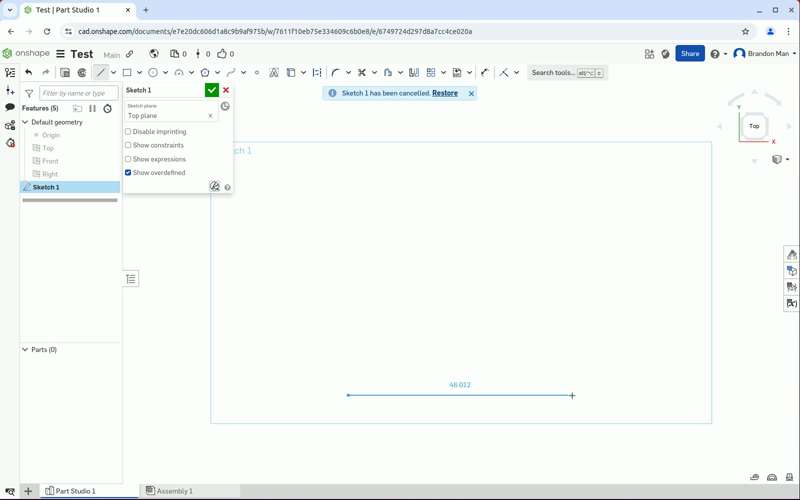
click(572, 395)
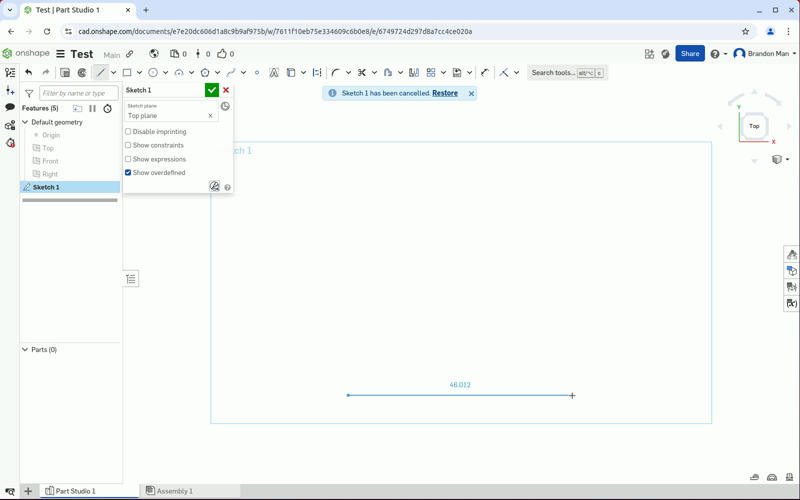
key_up(shift)
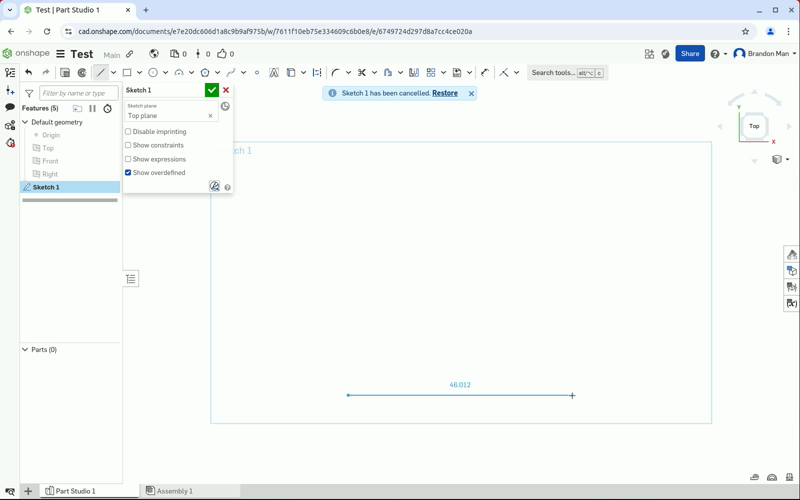
key_down(shift)
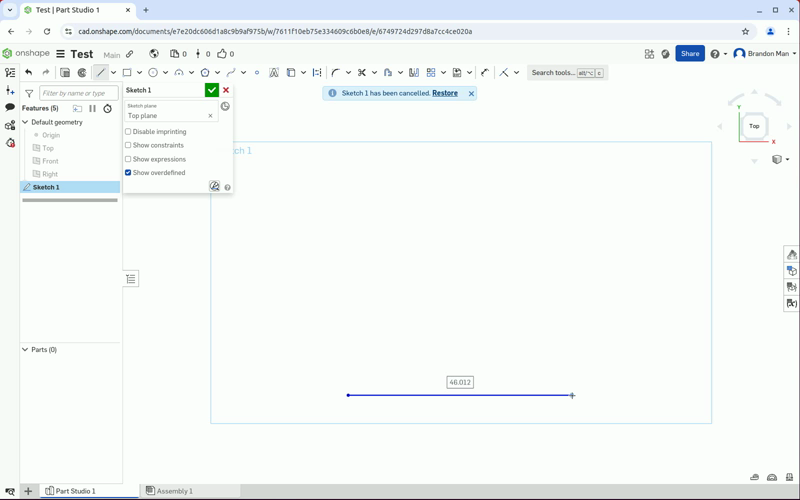
mouse_move(572, 171)
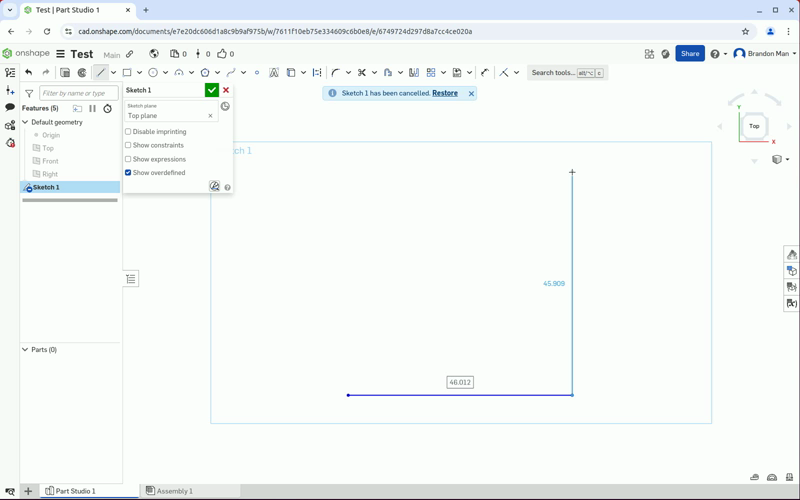
click(572, 171)
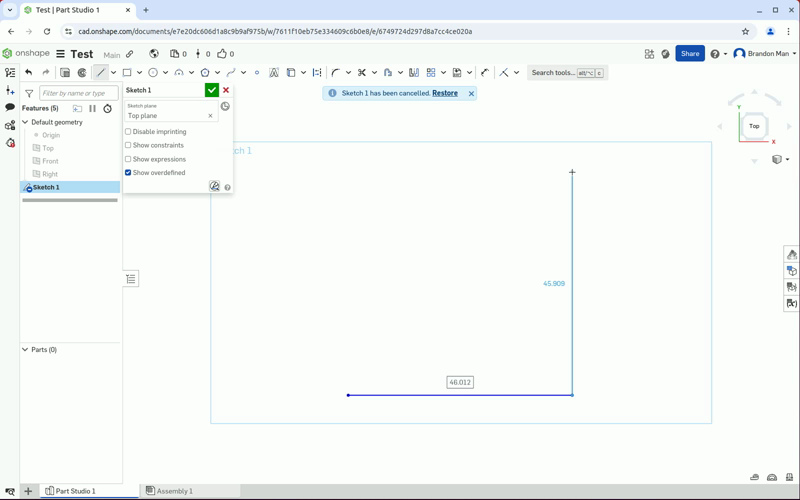
key_up(shift)
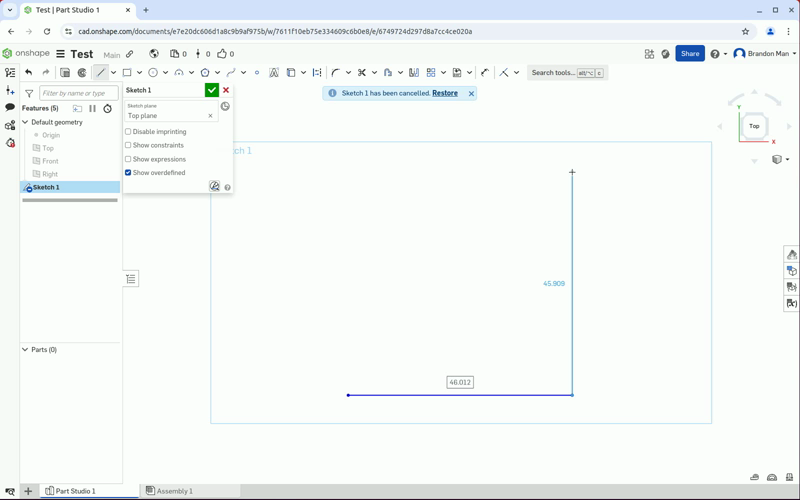
key_down(shift)
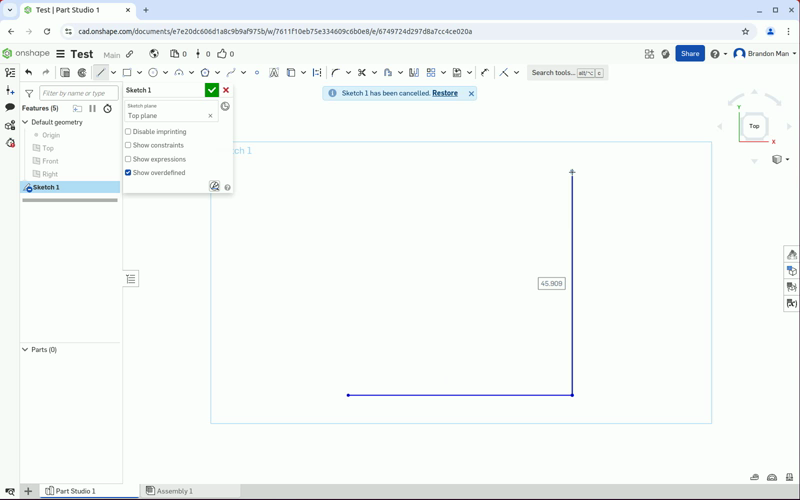
mouse_move(348, 171)
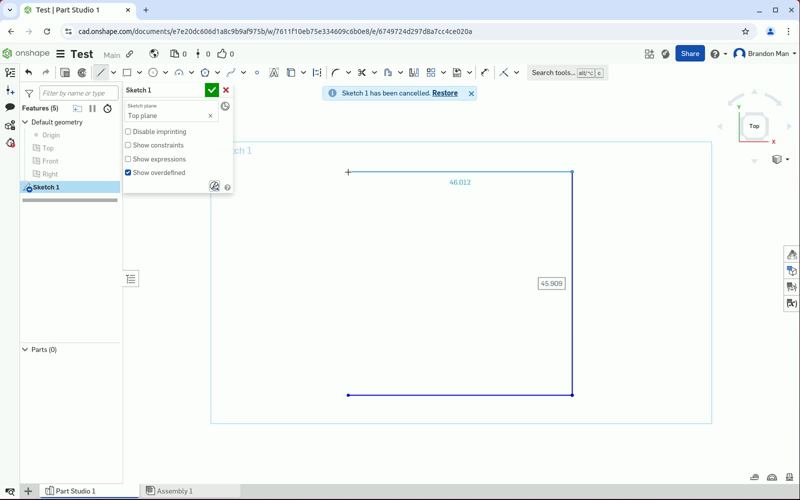
click(348, 171)
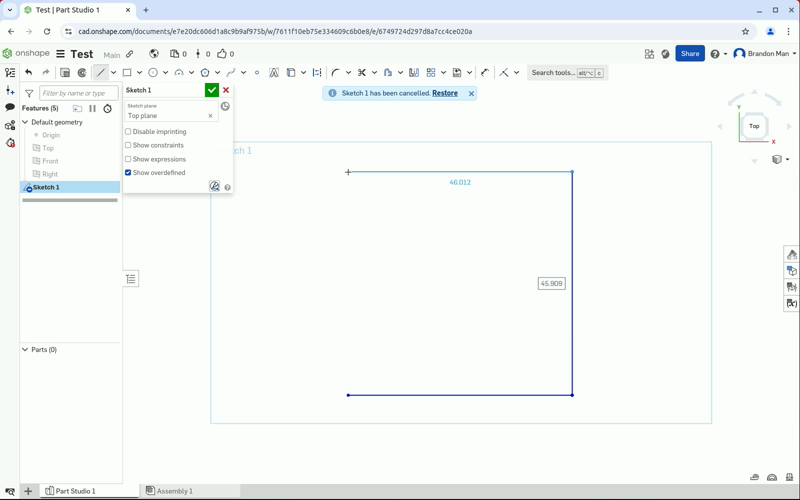
key_up(shift)
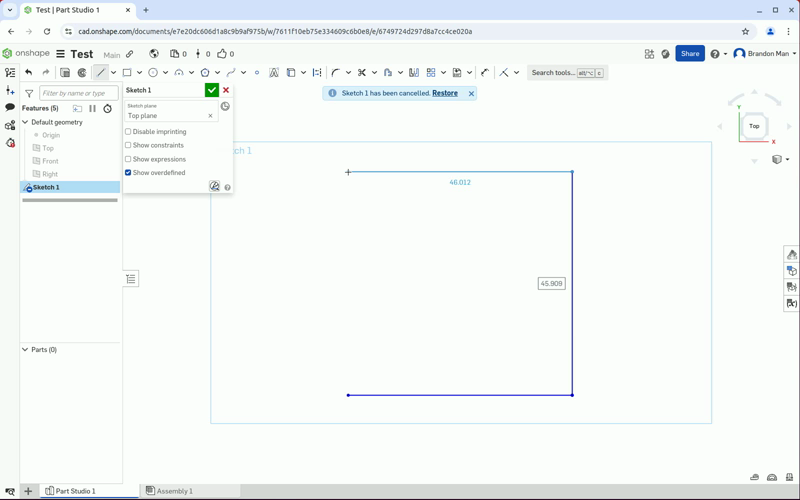
key_down(shift)
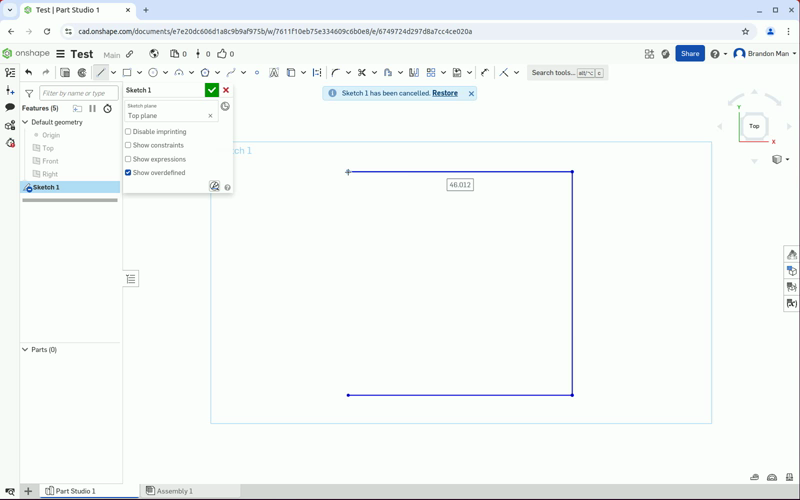
mouse_move(348, 395)
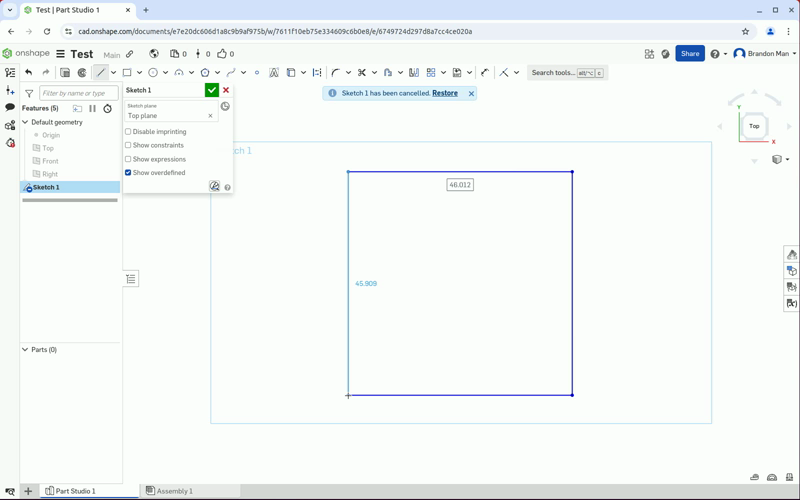
key_up(shift)
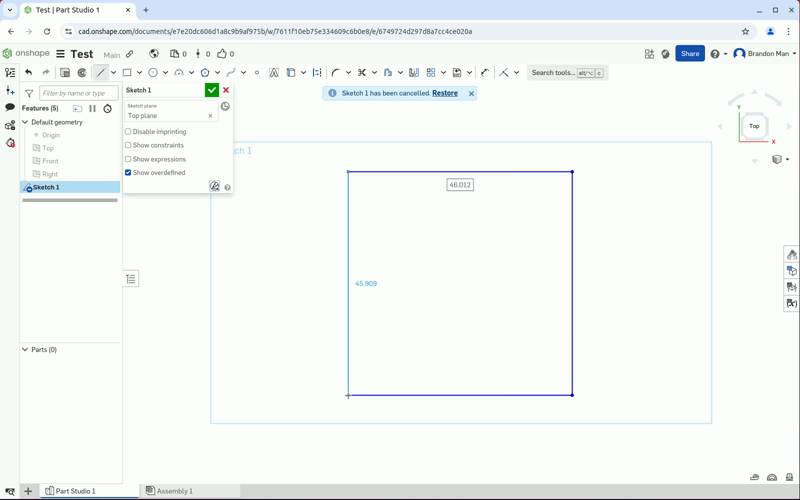
click(348, 395)
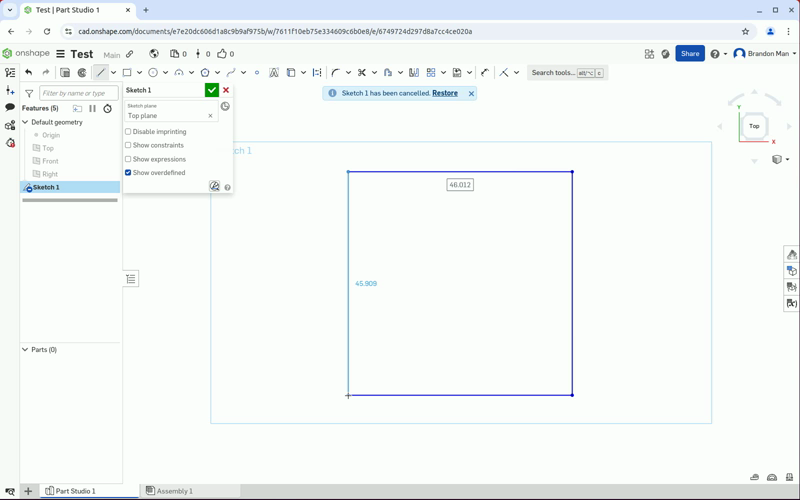
key(esc)
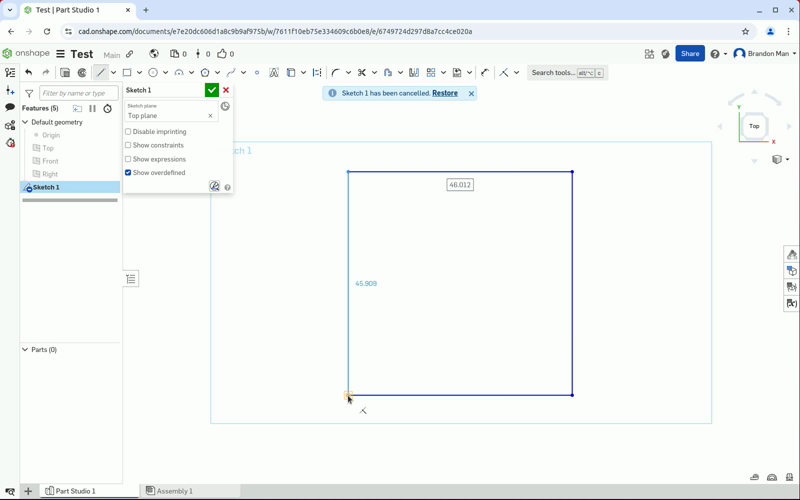
mouse_move(432, 318)
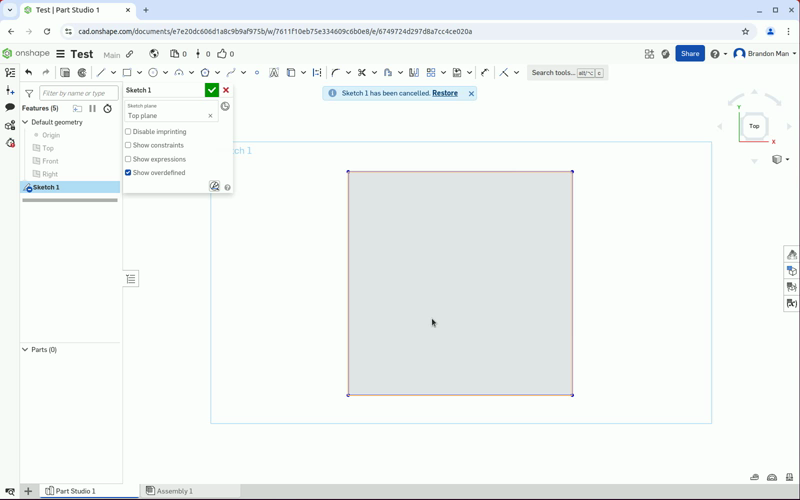
click(432, 318)
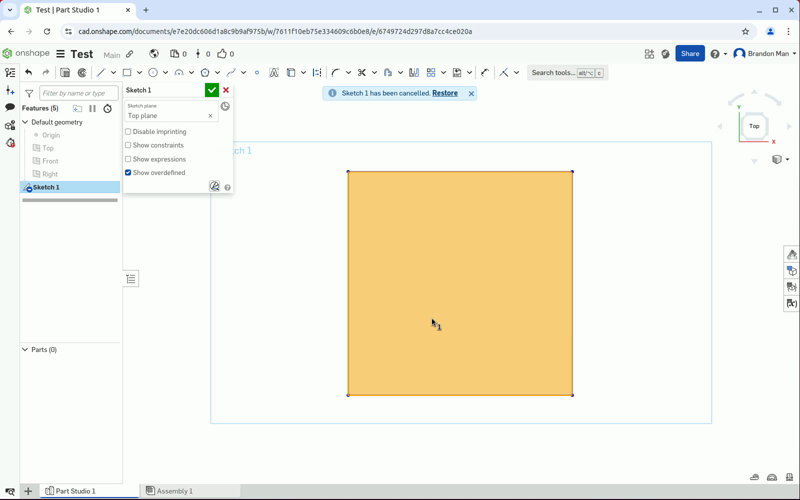
mouse_move(73, 352)
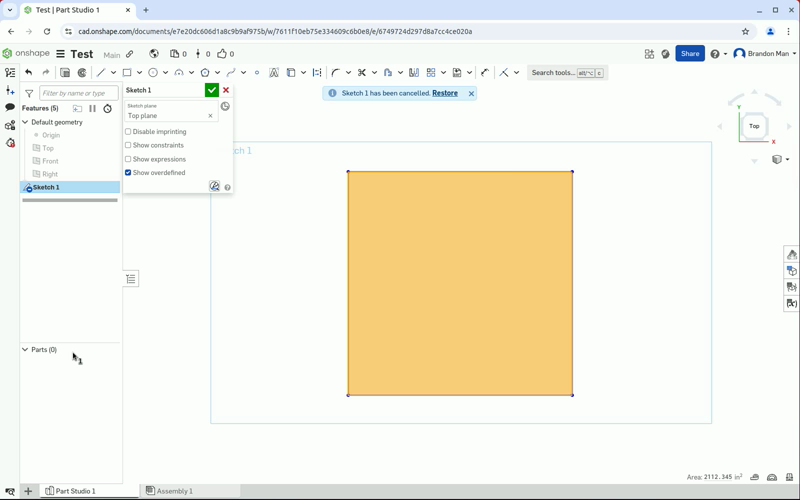
key(shift+y)
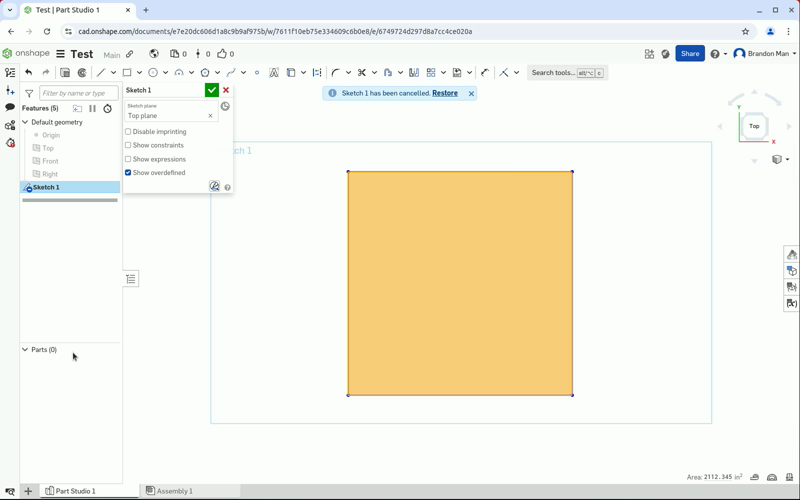
key(shift+e)
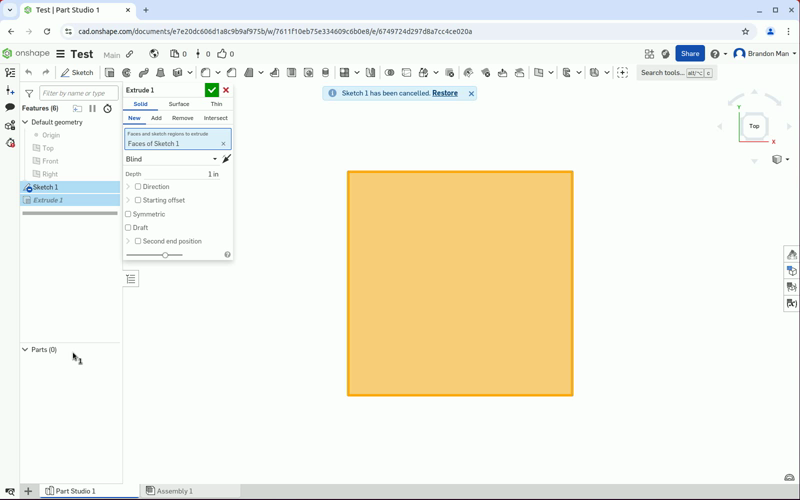
mouse_move(143, 106)
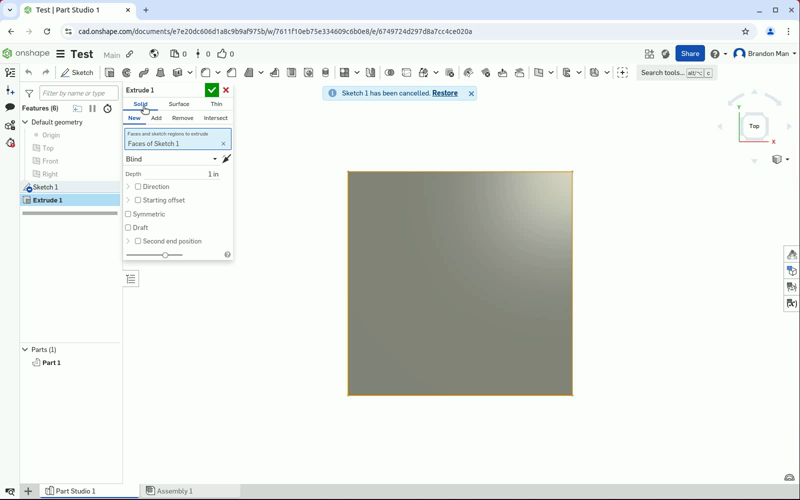
click(143, 106)
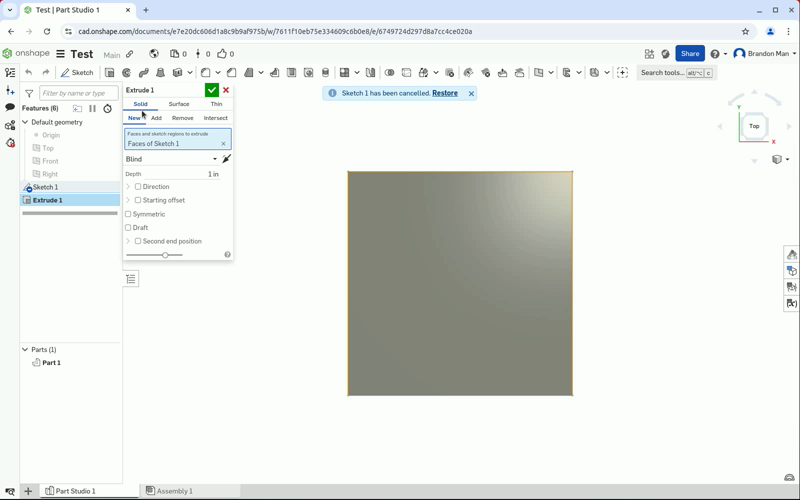
mouse_move(137, 120)
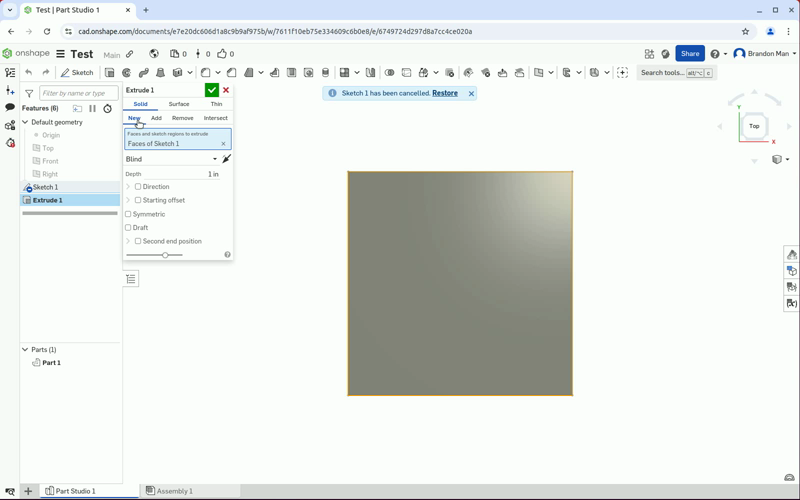
click(137, 120)
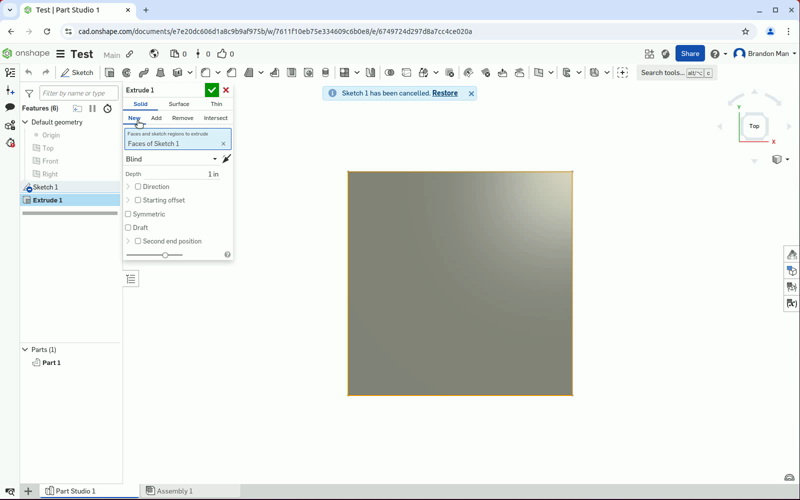
key(tab, 4)
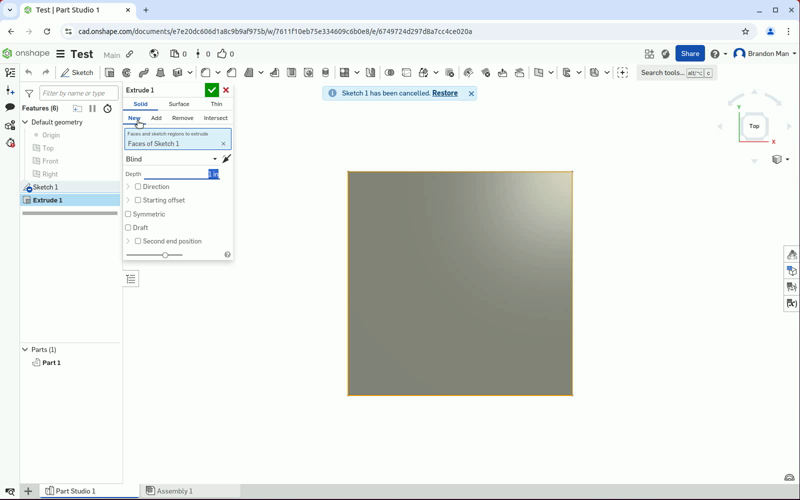
text(23.108)
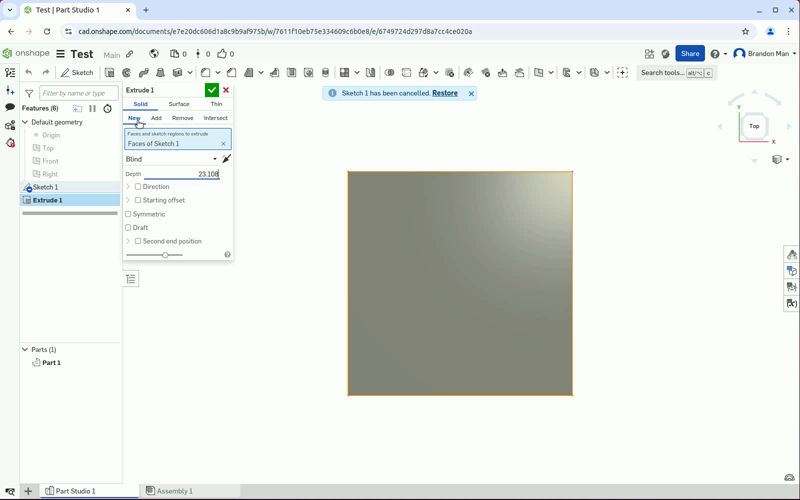
key(enter)
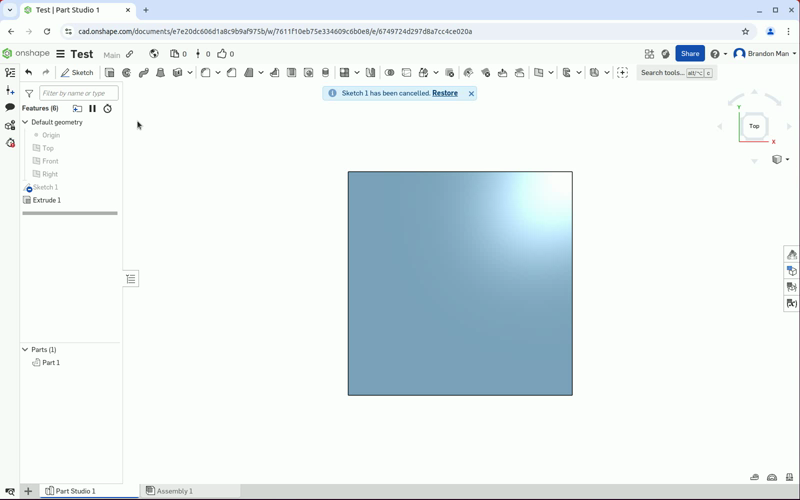
key(shift+h)
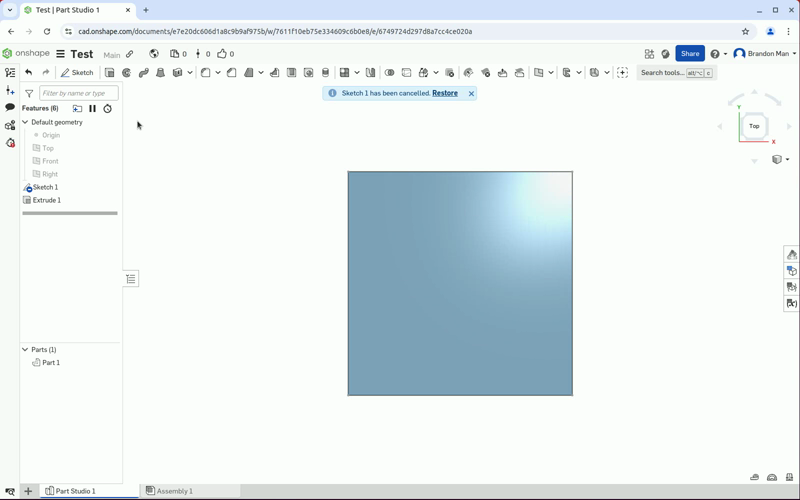
key(shift+h)
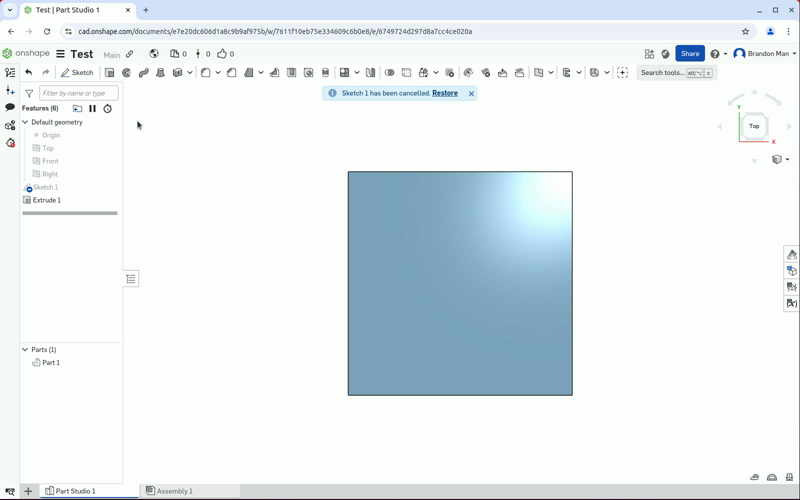
mouse_move(73, 189)
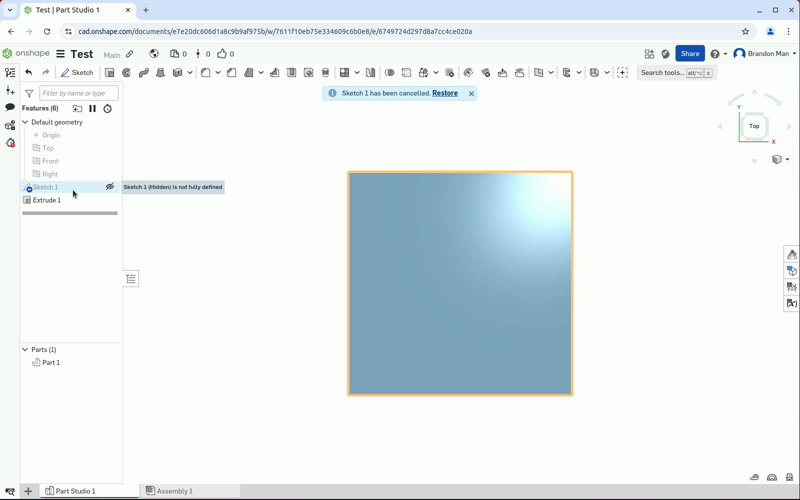
click(73, 189)
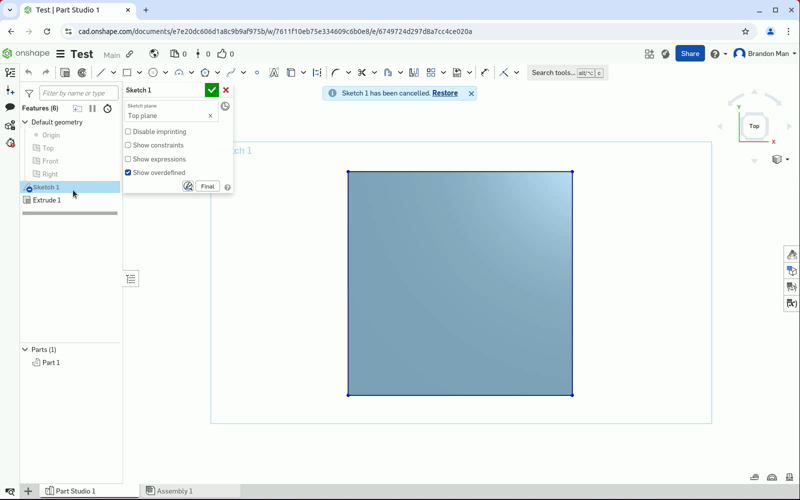
mouse_move(229, 92)
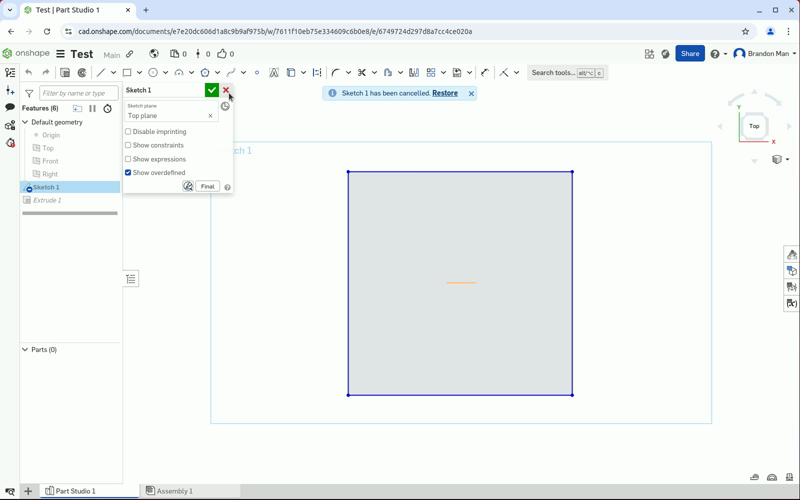
click(229, 92)
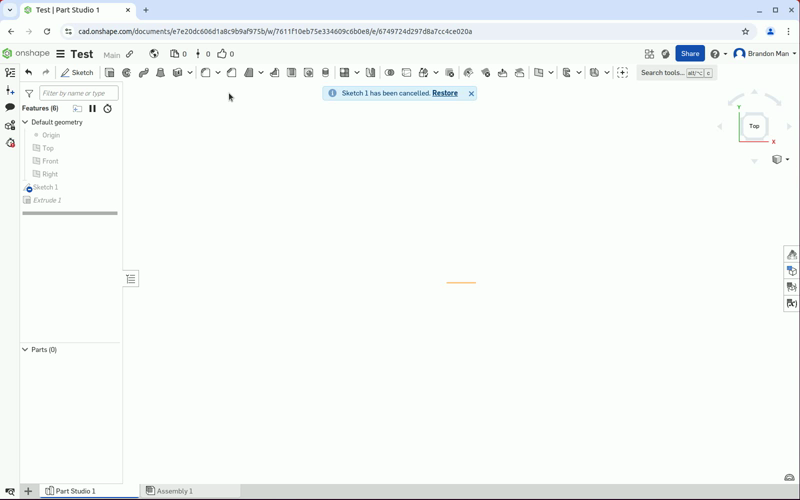
mouse_move(541, 75)
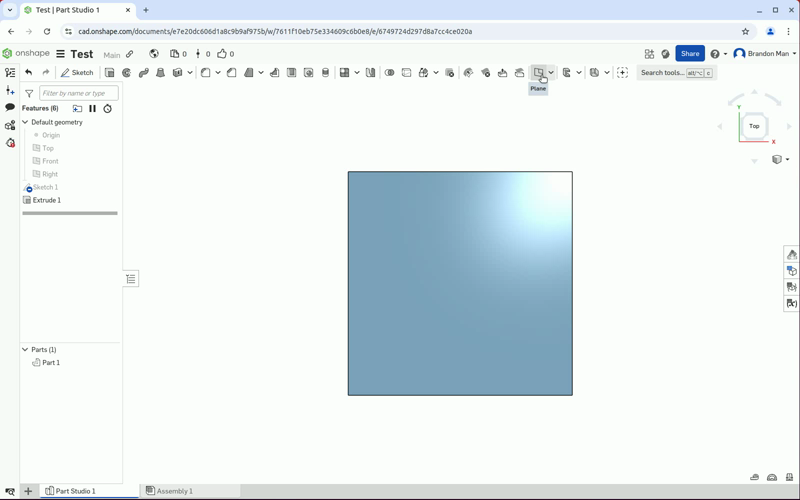
click(541, 75)
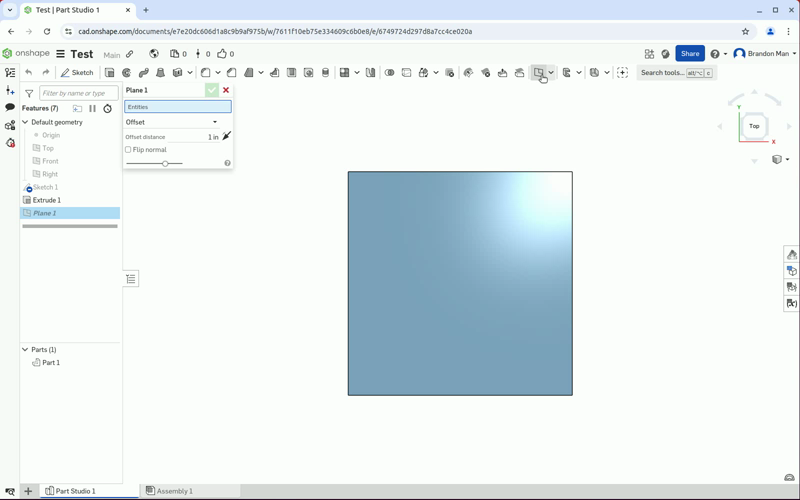
mouse_move(73, 150)
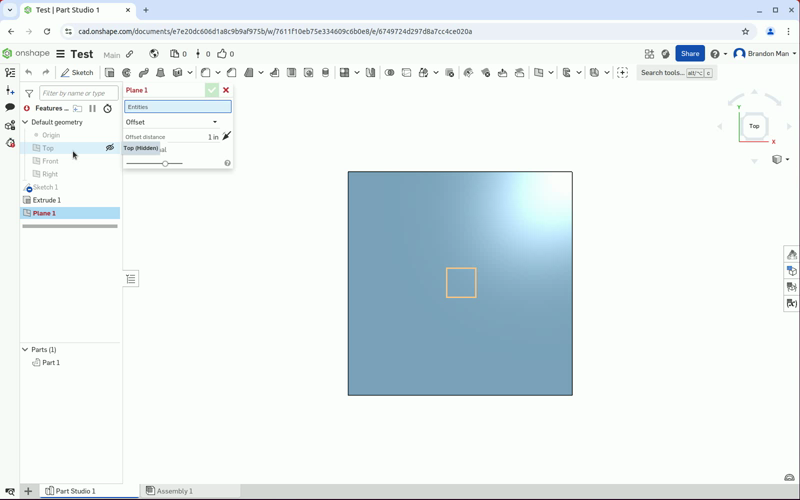
click(73, 150)
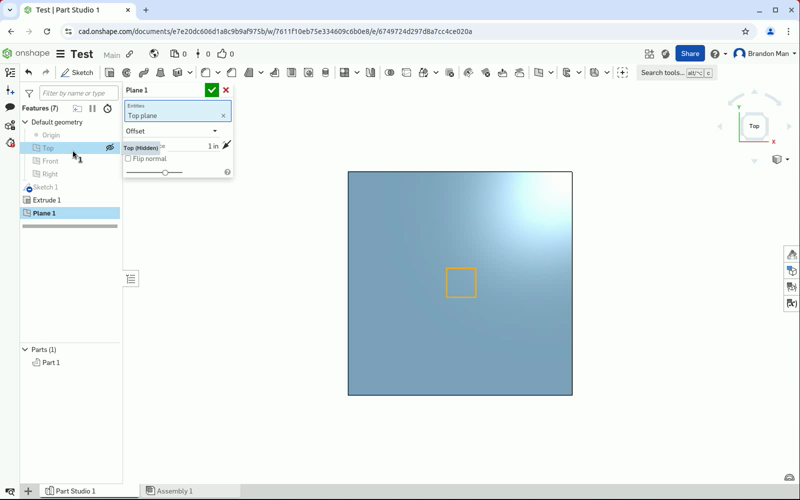
key(tab, 2)
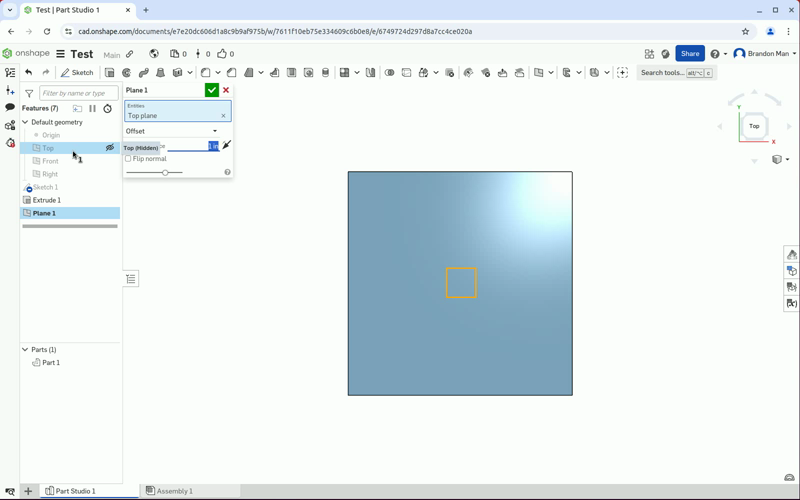
text(23.108)
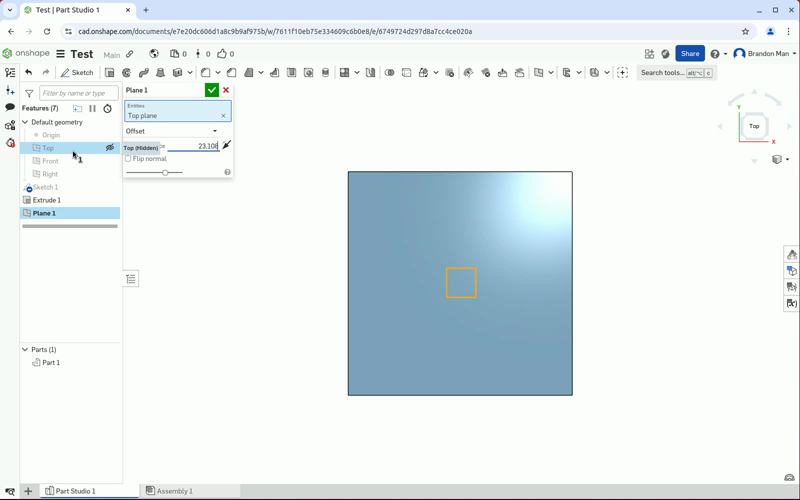
key(enter, 2)
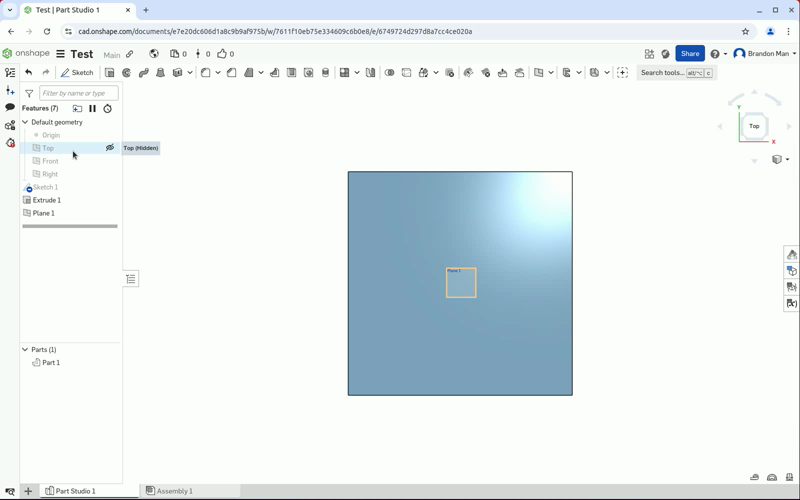
key(shift+s)
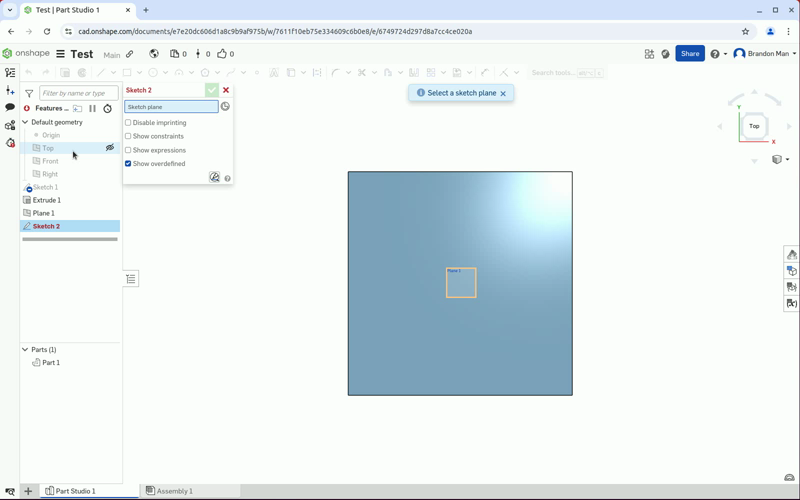
mouse_move(73, 215)
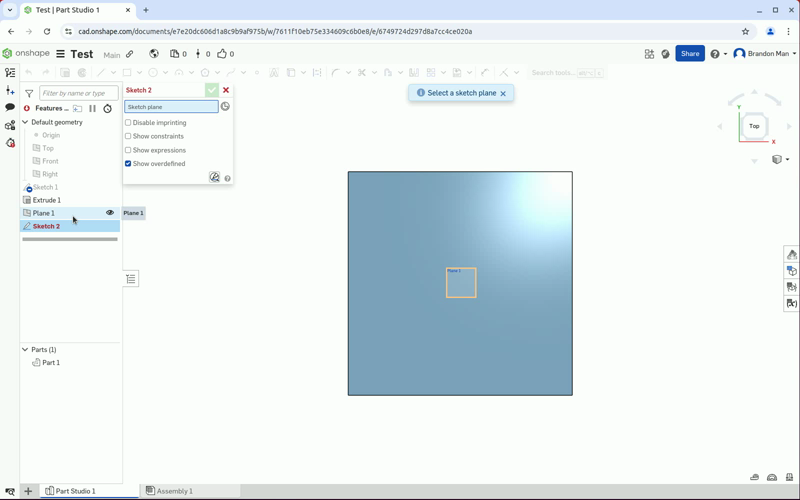
click(73, 215)
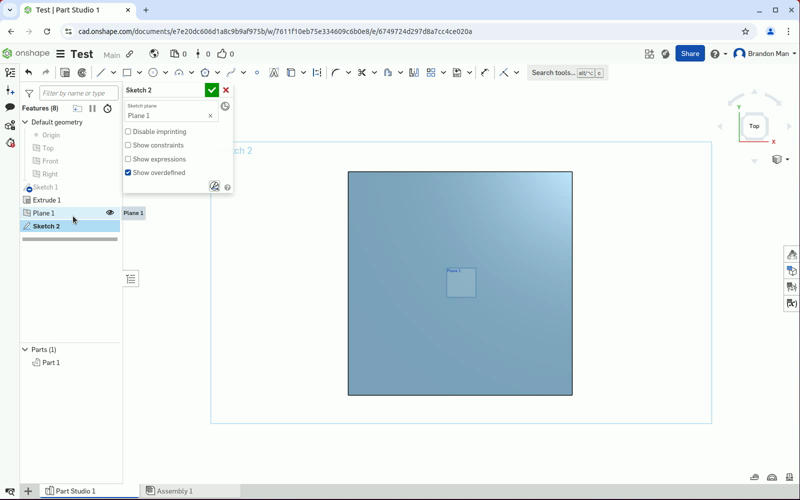
mouse_move(73, 352)
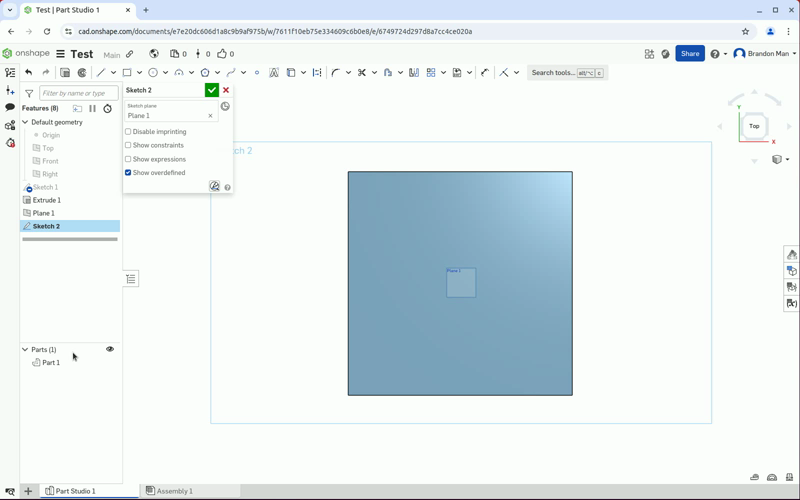
key(y)
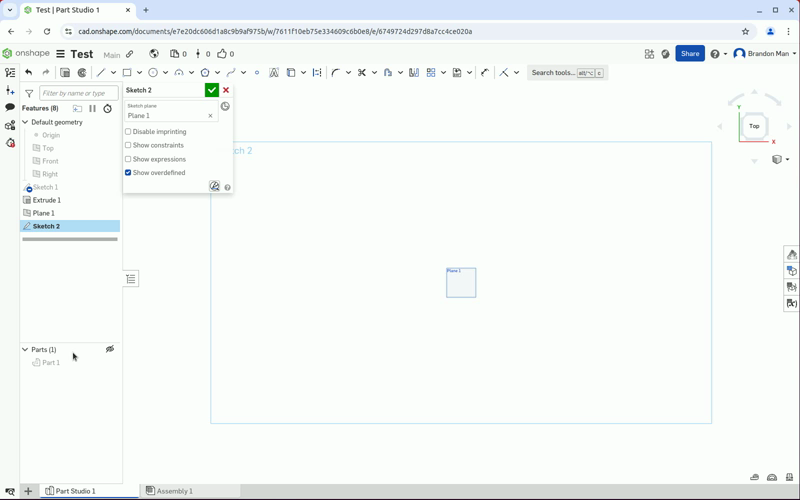
key(c)
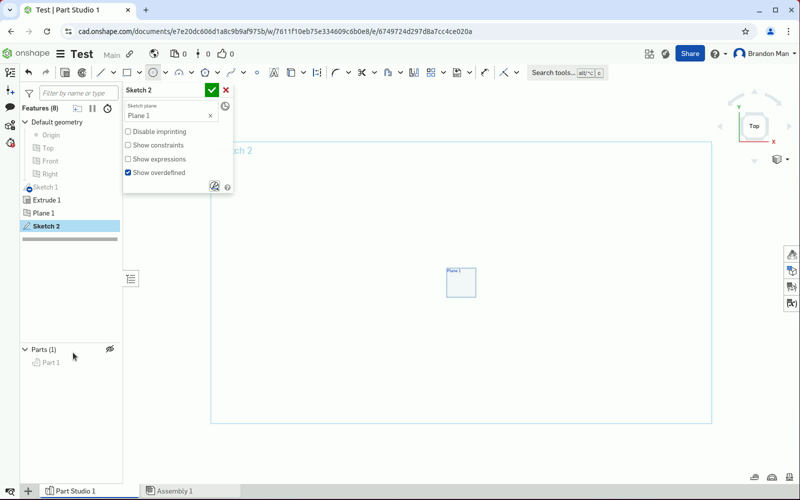
key_down(shift)
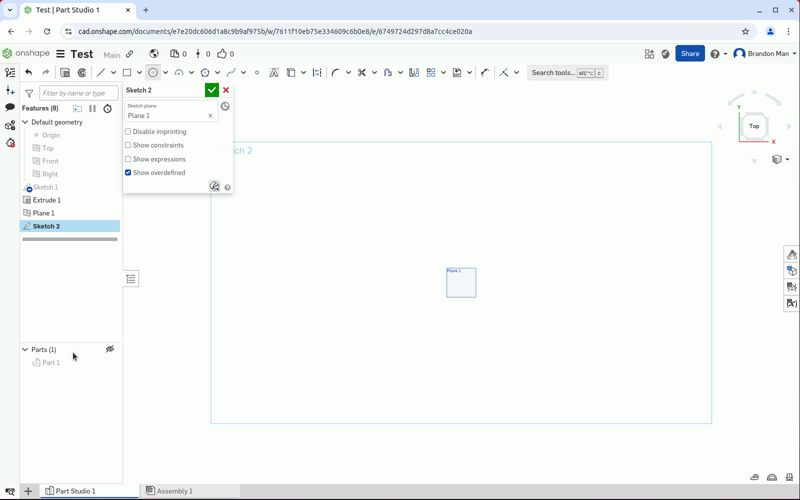
mouse_move(460, 282)
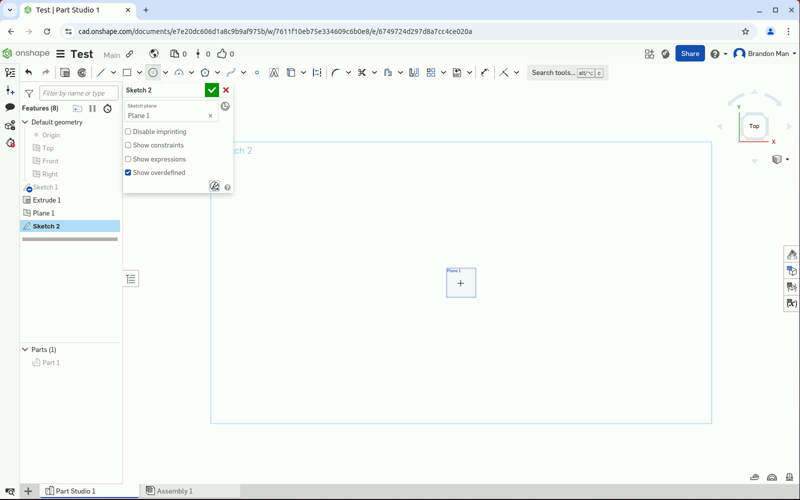
click(460, 282)
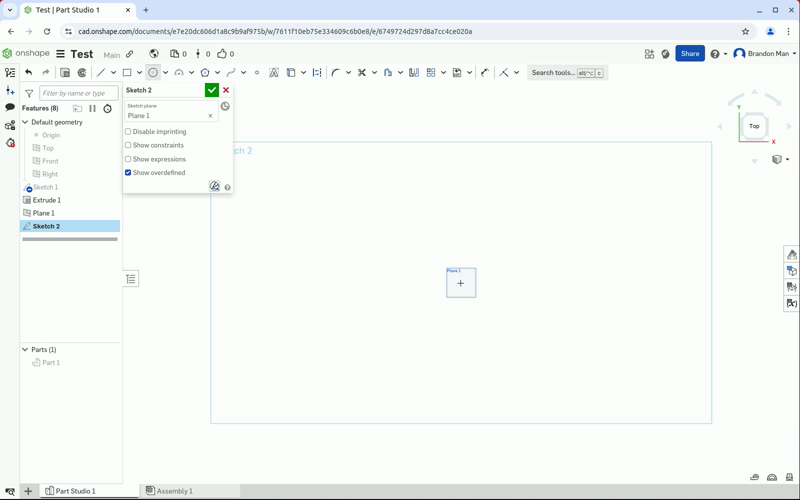
key_up(shift)
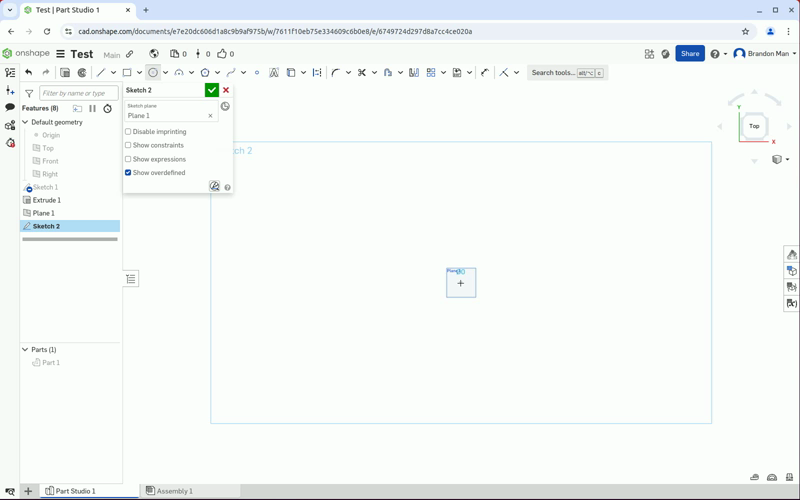
mouse_move(508, 282)
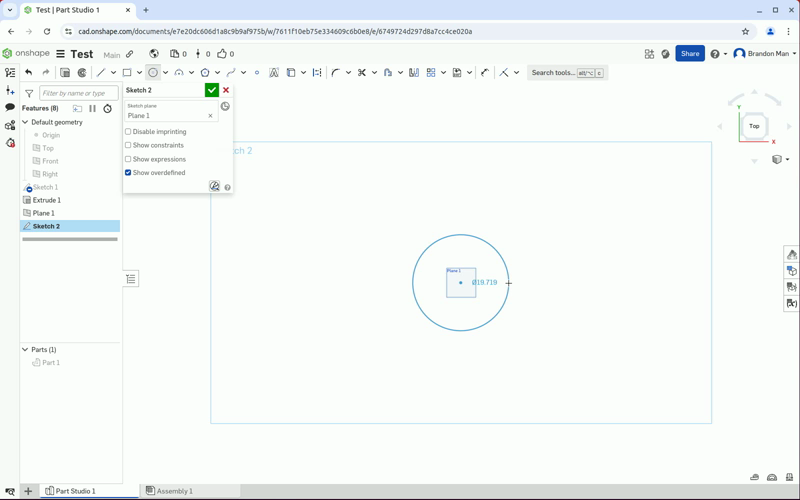
click(508, 282)
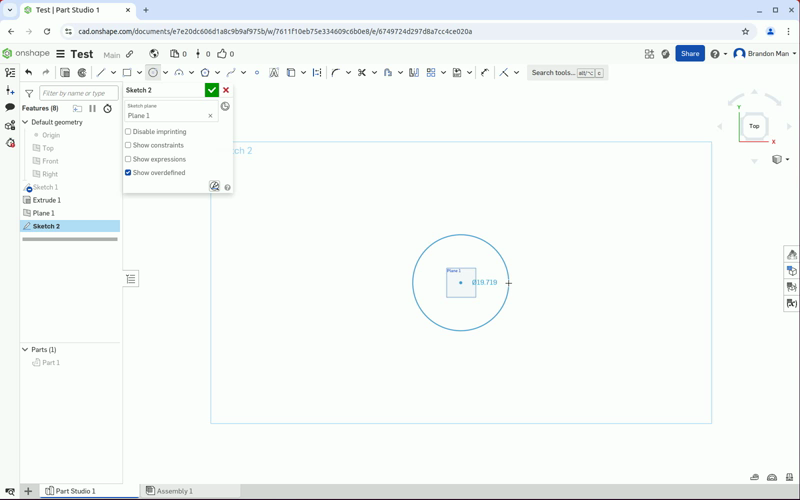
key(esc)
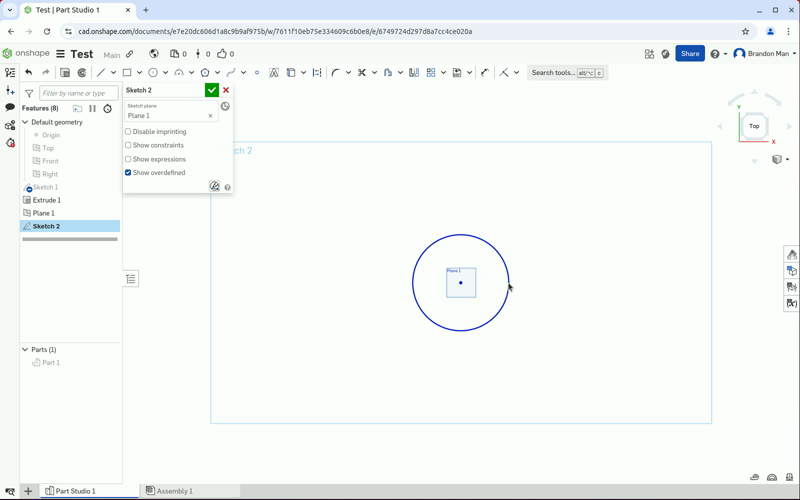
mouse_move(454, 294)
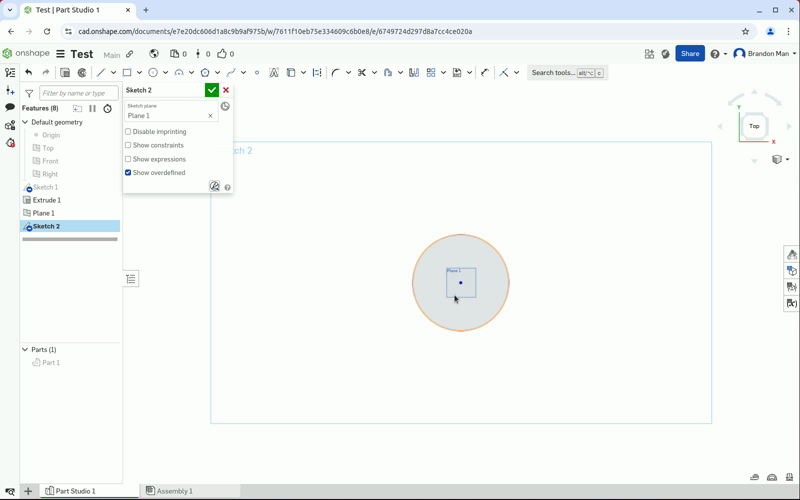
click(454, 294)
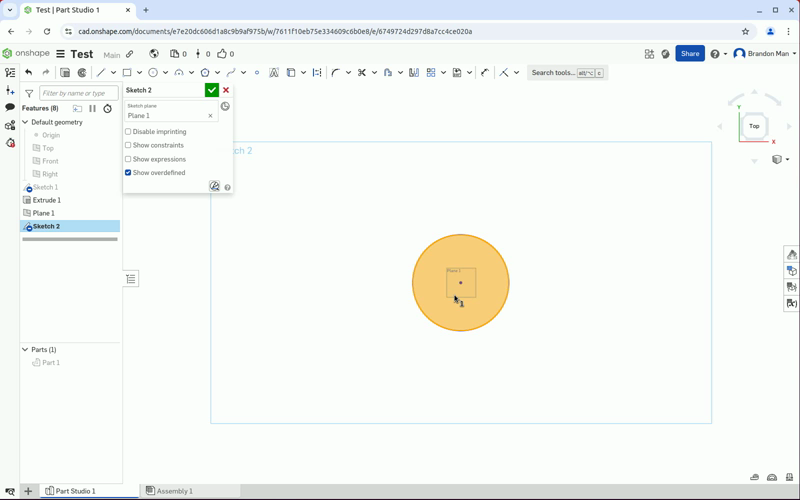
mouse_move(73, 352)
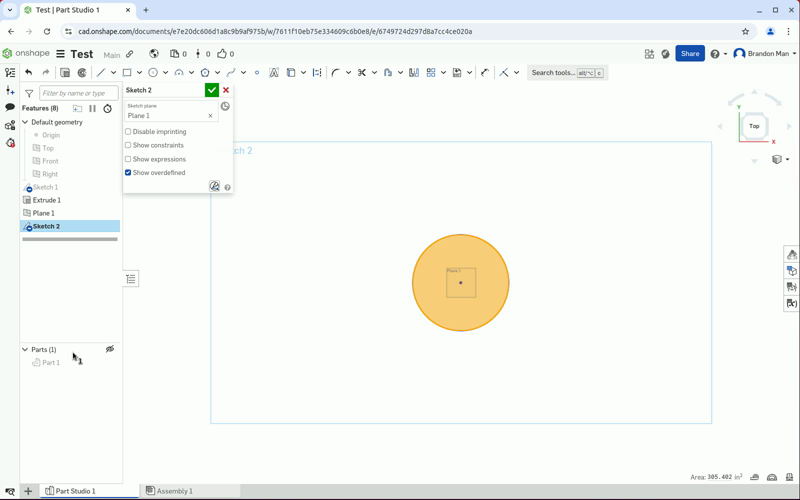
key(shift+y)
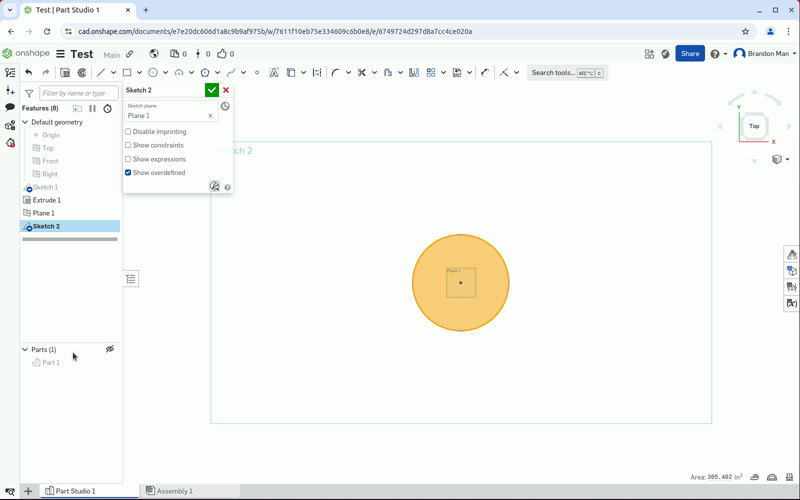
key(shift+e)
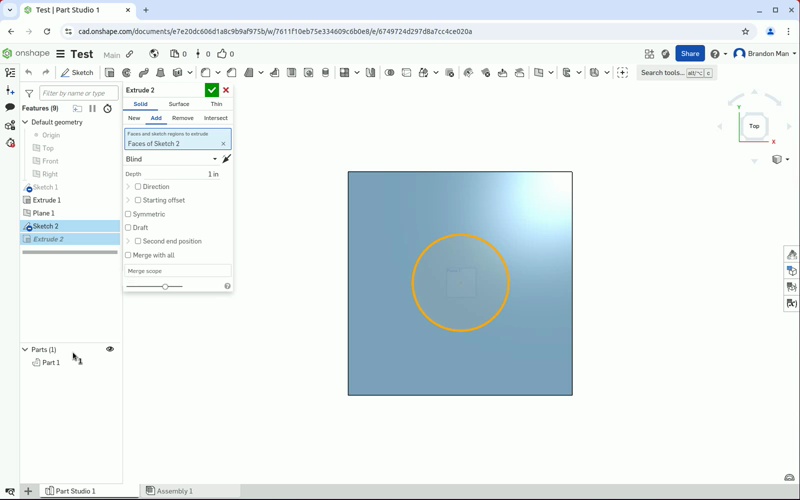
mouse_move(143, 106)
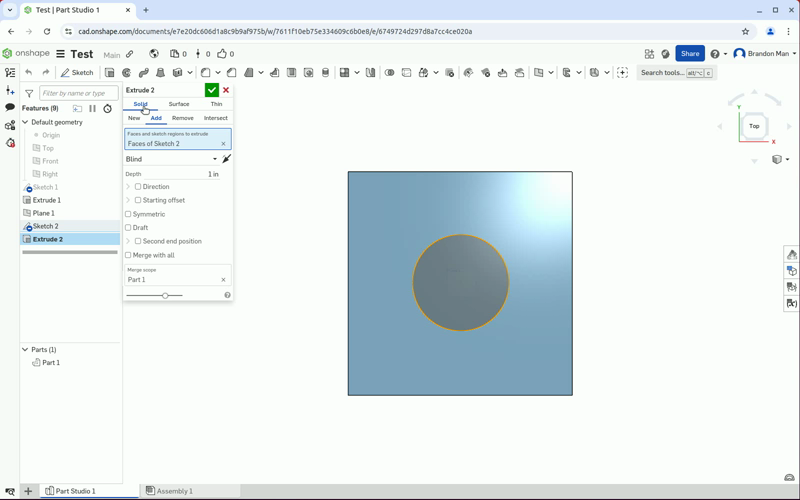
click(143, 106)
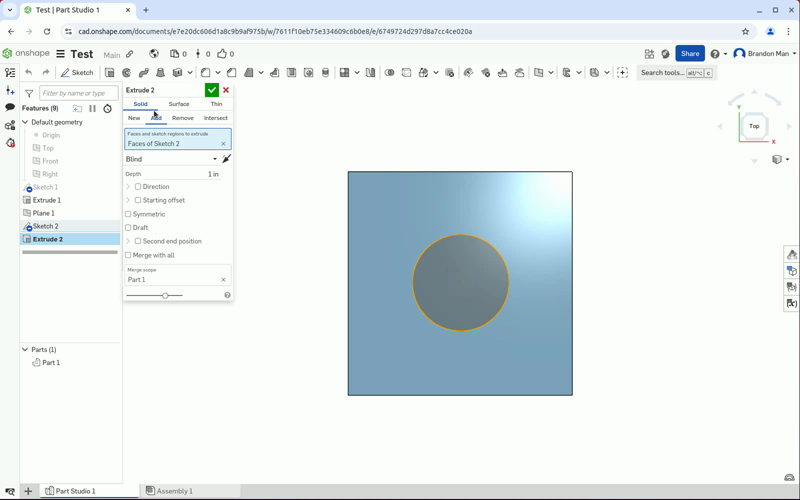
mouse_move(186, 120)
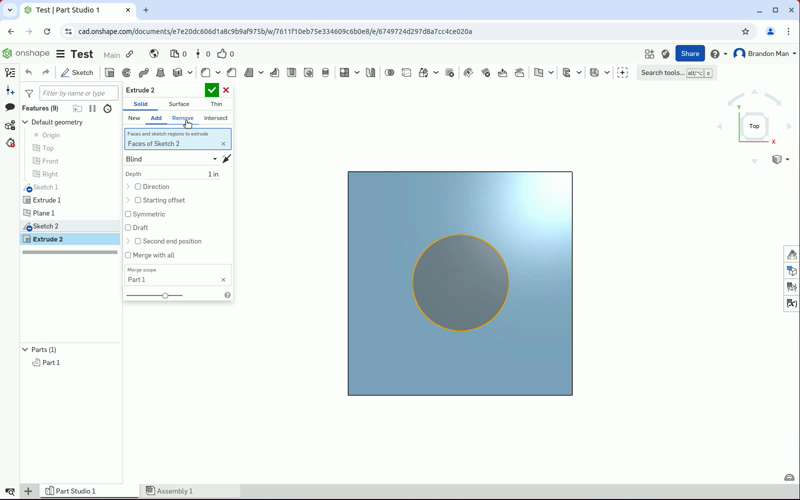
click(186, 120)
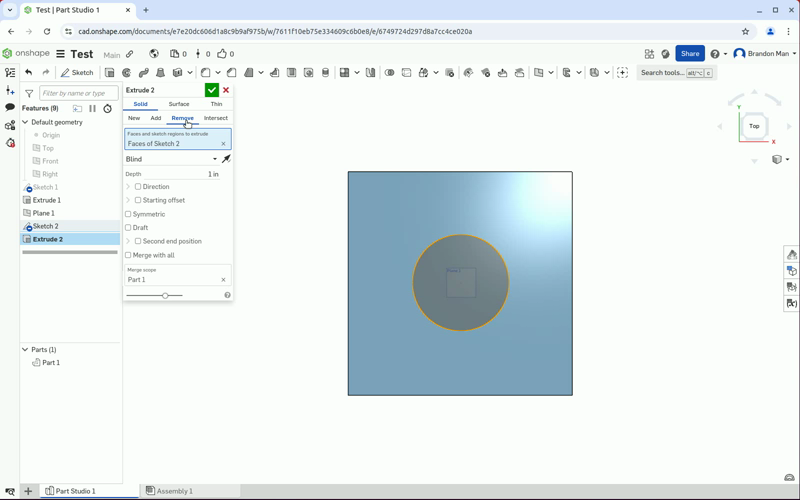
key(tab, 4)
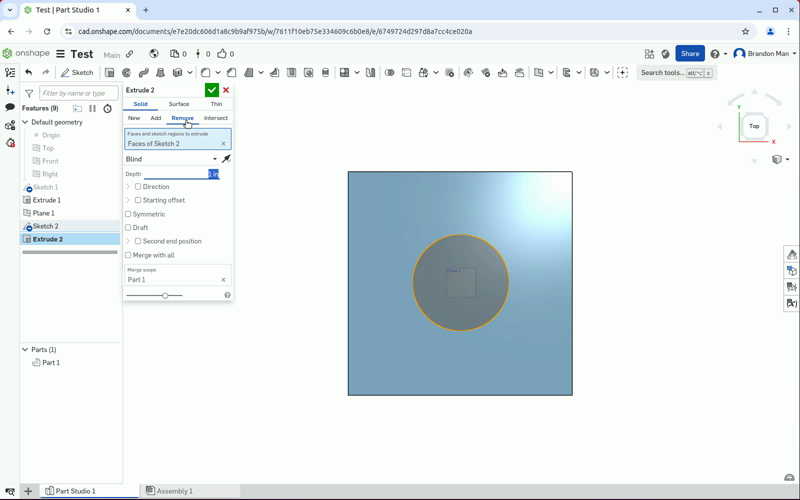
text(18.535)
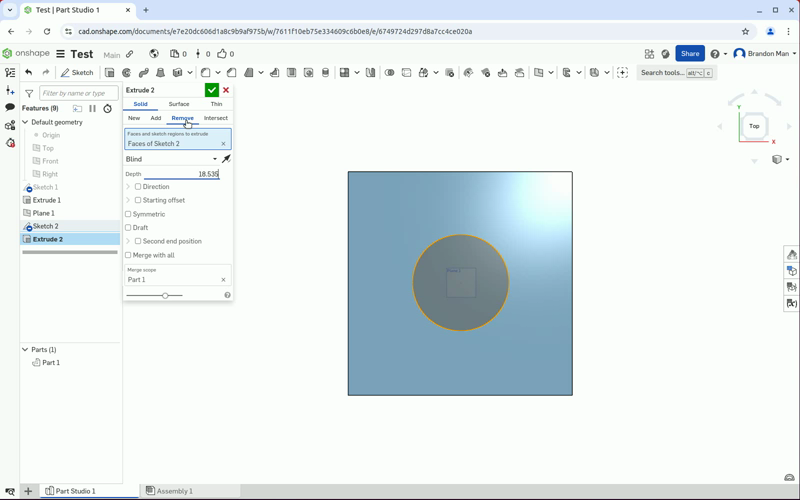
key(tab, 6)
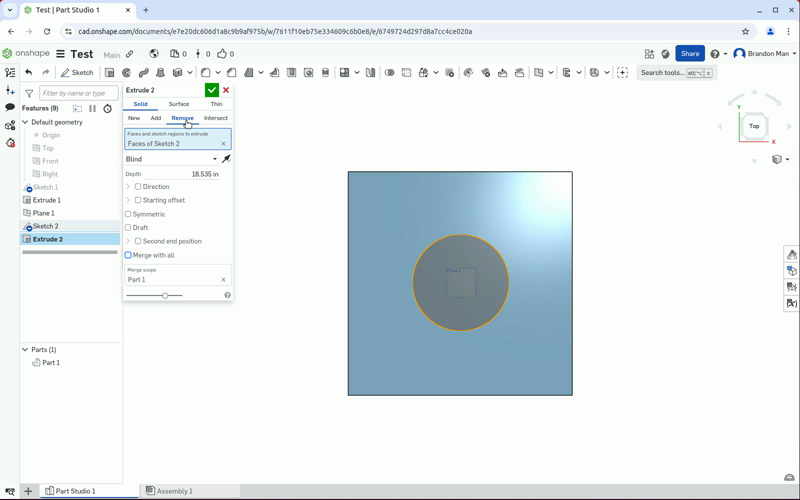
key(space)
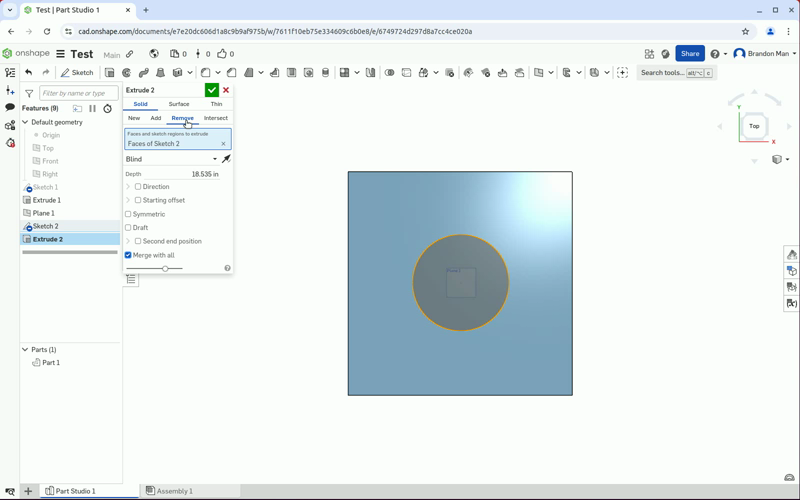
key(enter)
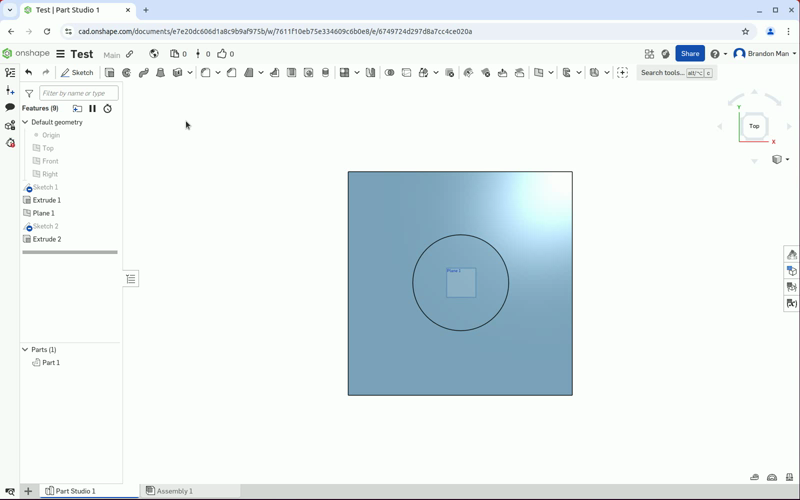
key(shift+h)
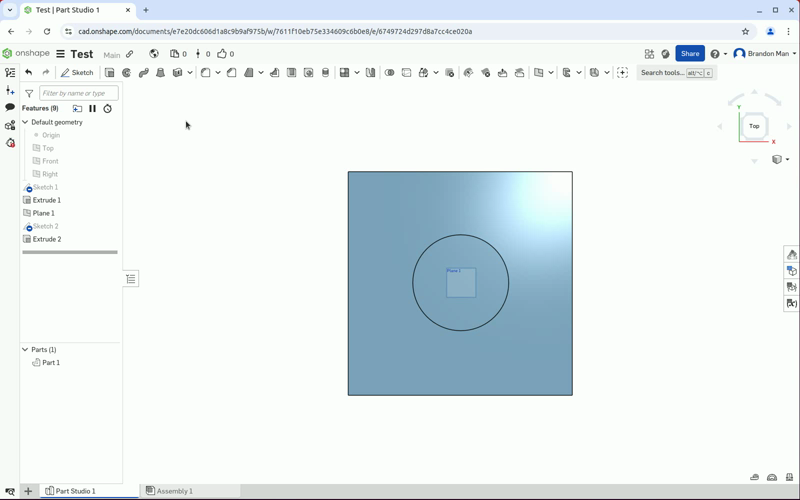
key(shift+h)
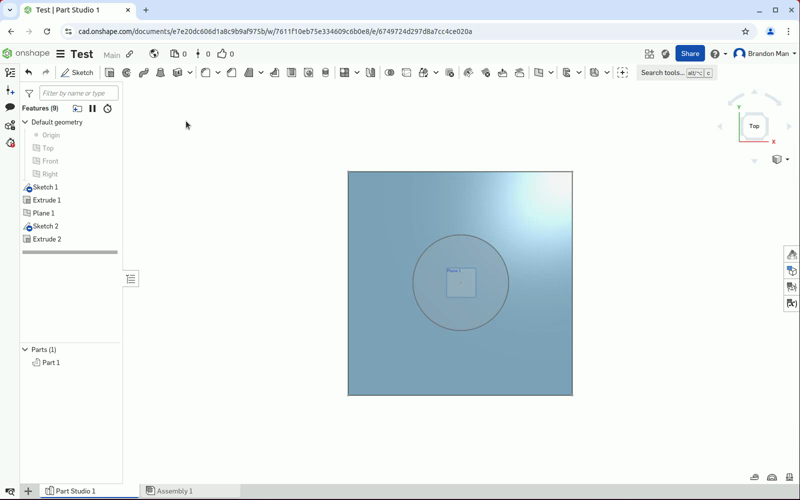
key(shift+7)
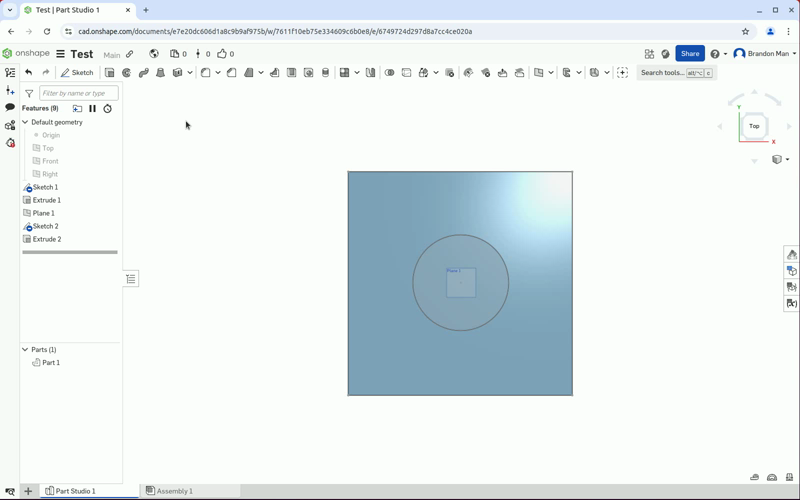
key(up, 3)
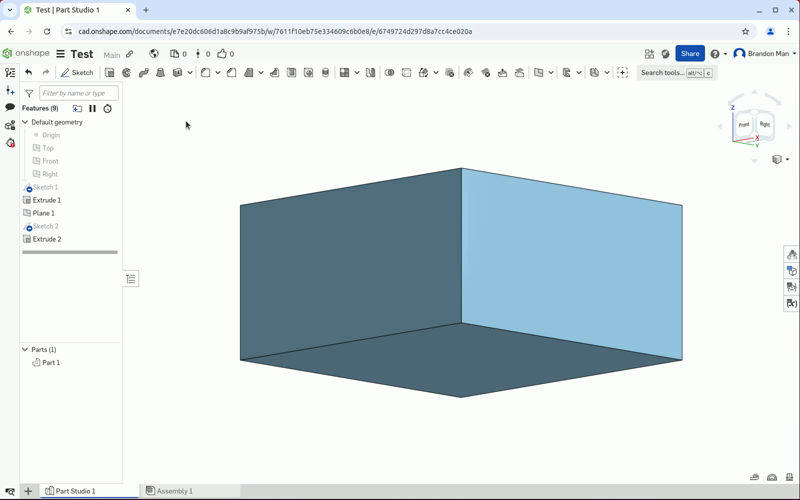
key(left, 3)
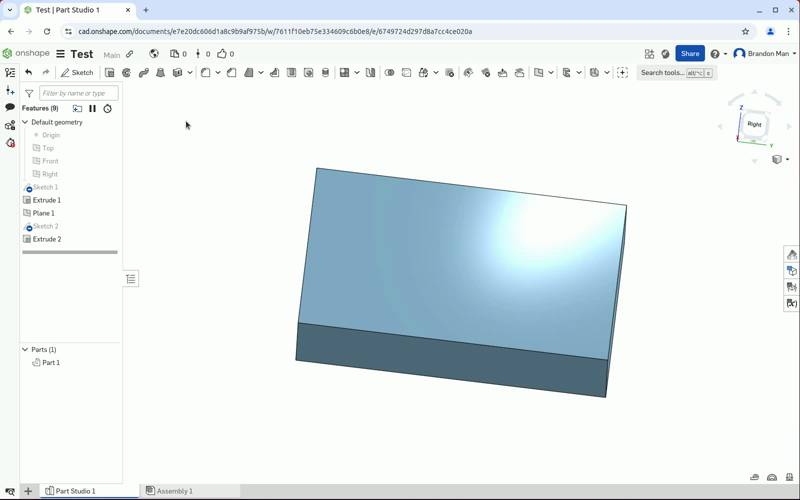
key(right, 3)
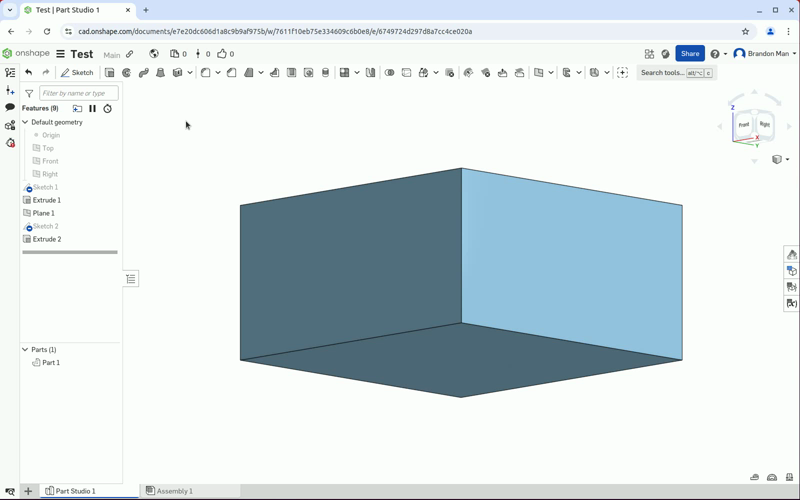
key(down, 3)
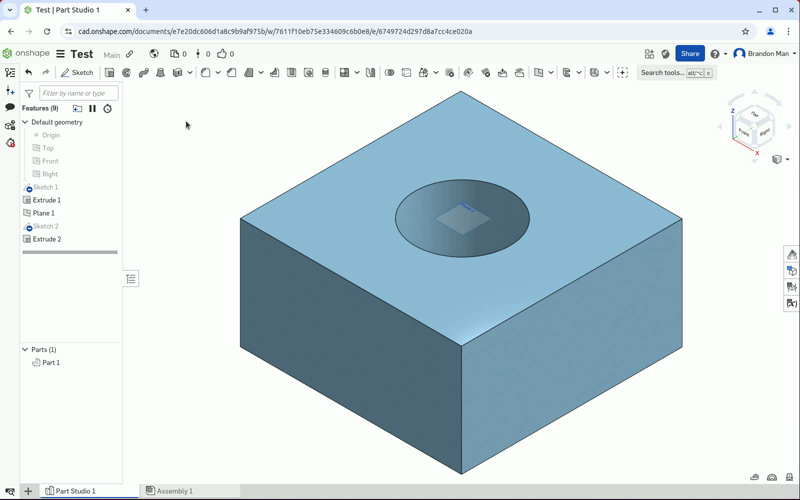
mouse_move(73, 189)
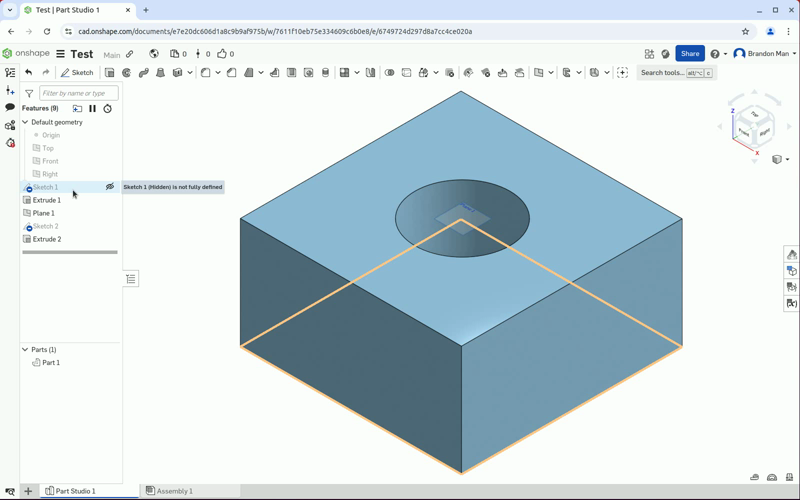
click(73, 189)